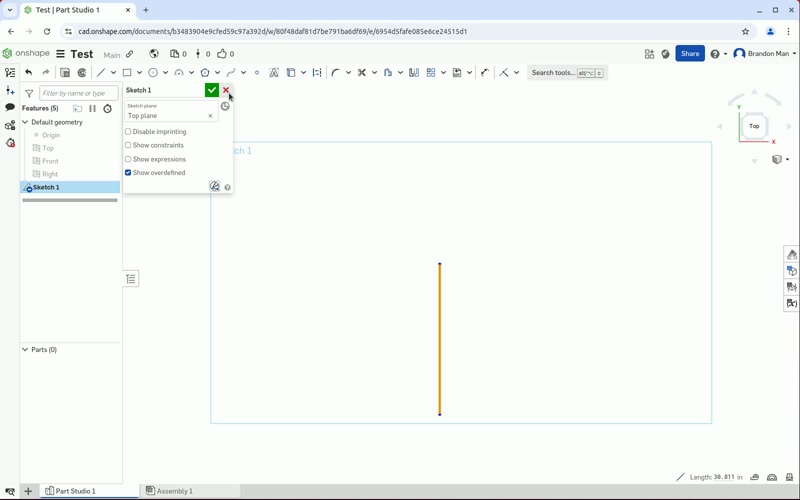
key(shift+h)
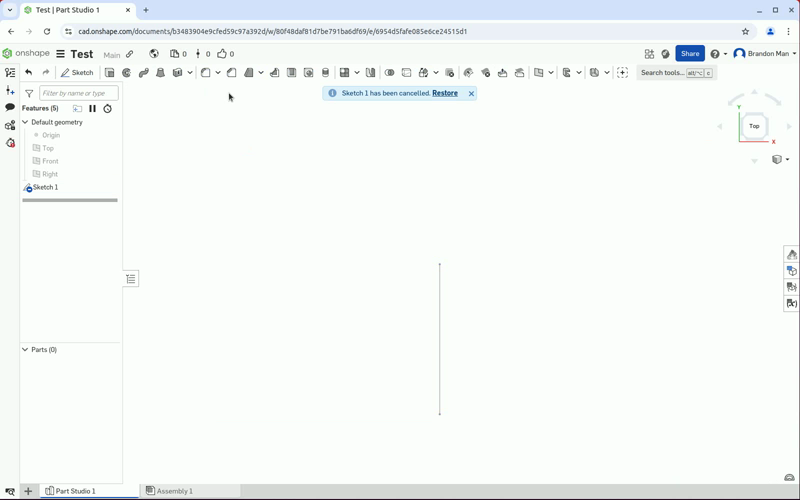
key(shift+s)
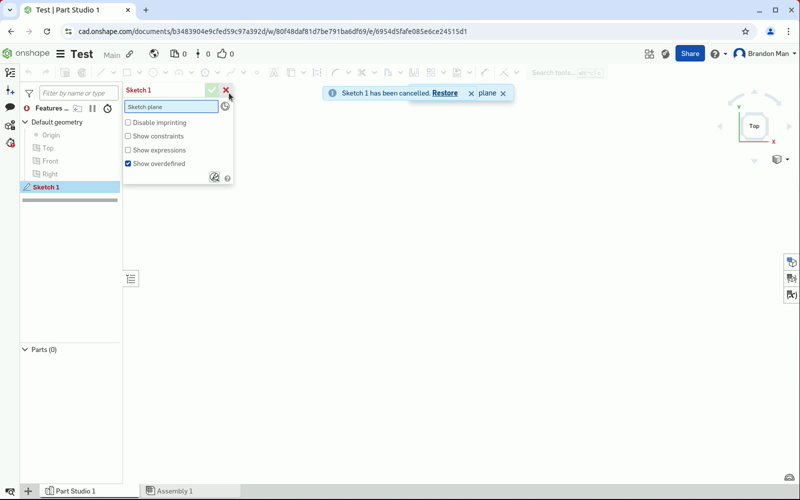
mouse_move(73, 150)
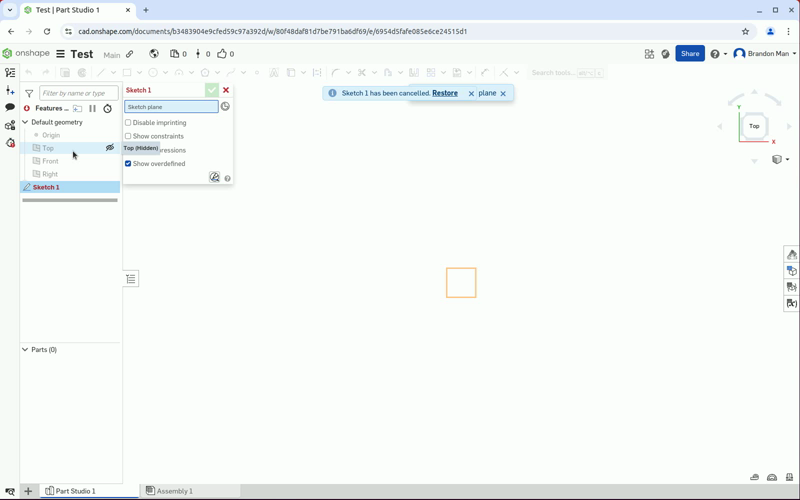
click(73, 150)
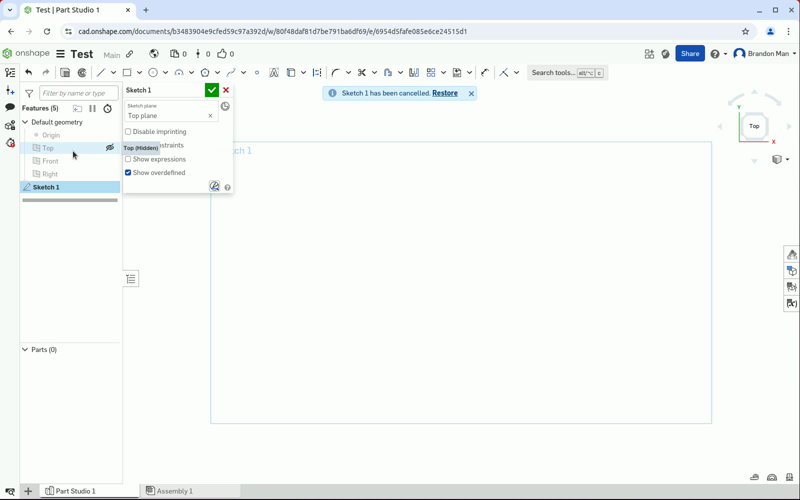
mouse_move(73, 352)
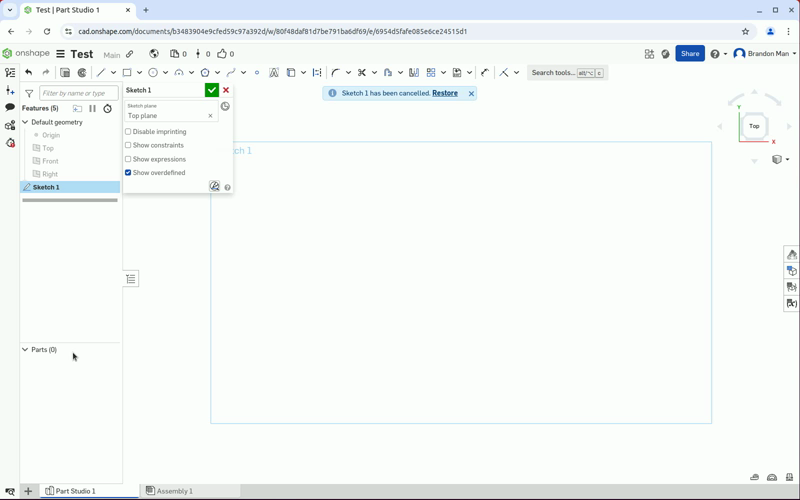
key(y)
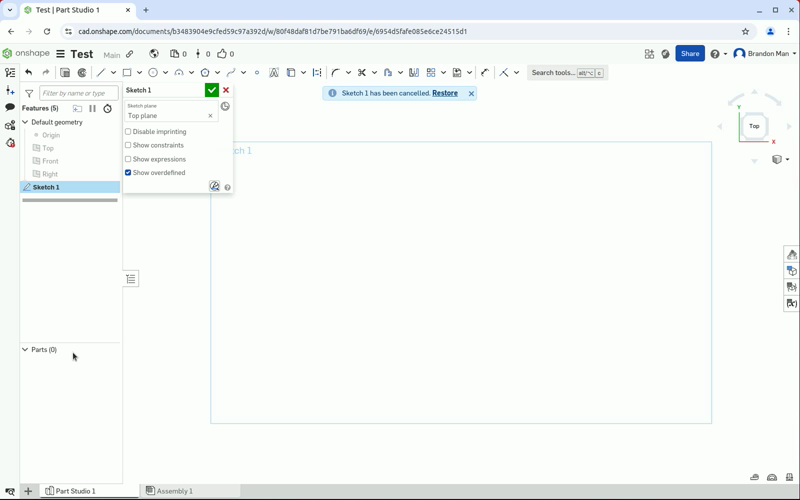
key(c)
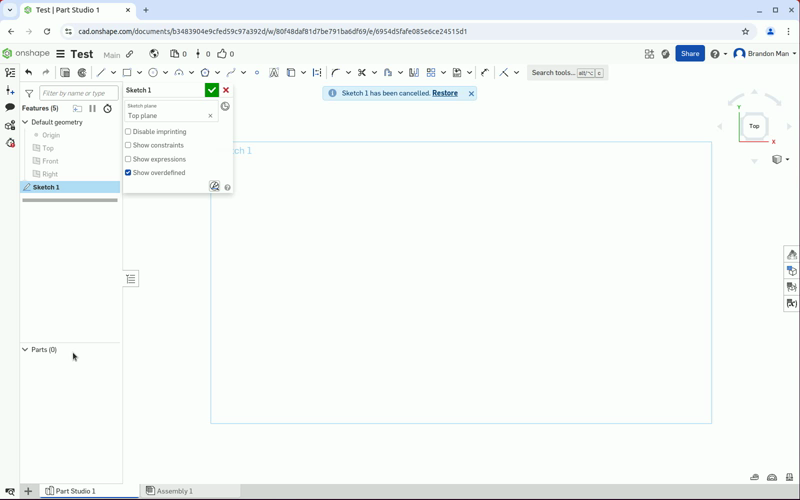
key_down(shift)
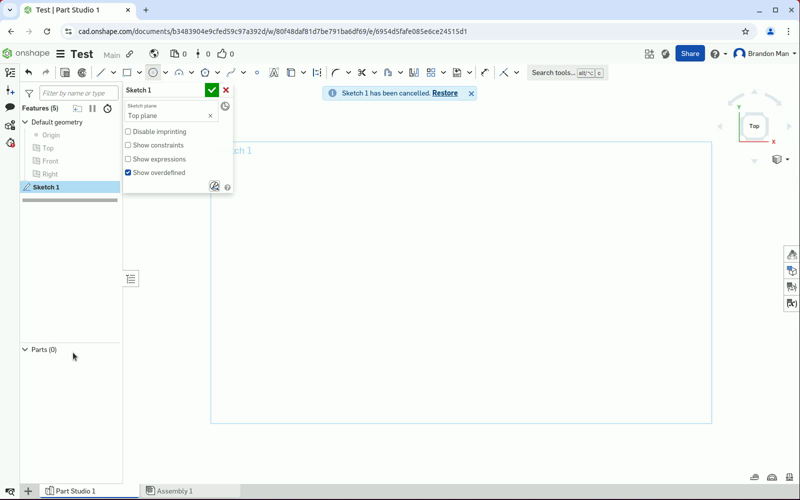
mouse_move(461, 216)
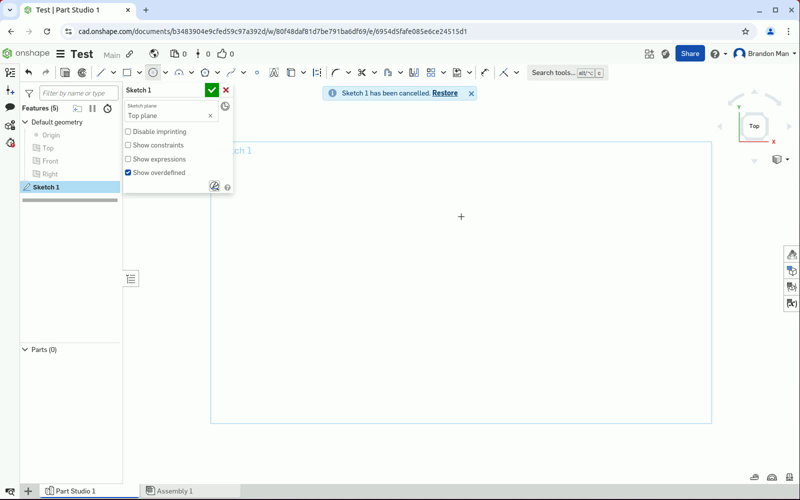
click(461, 216)
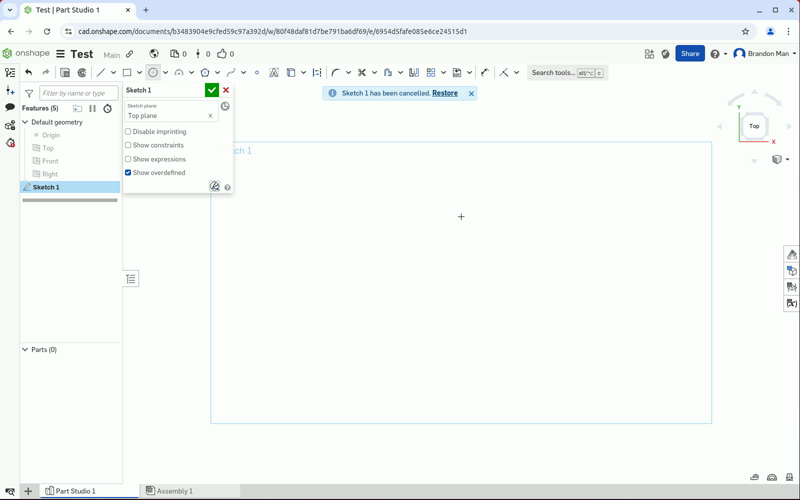
key_up(shift)
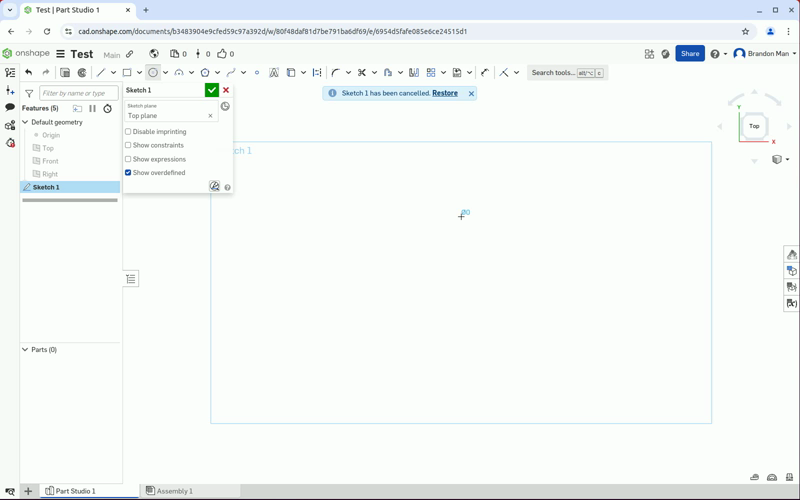
mouse_move(465, 216)
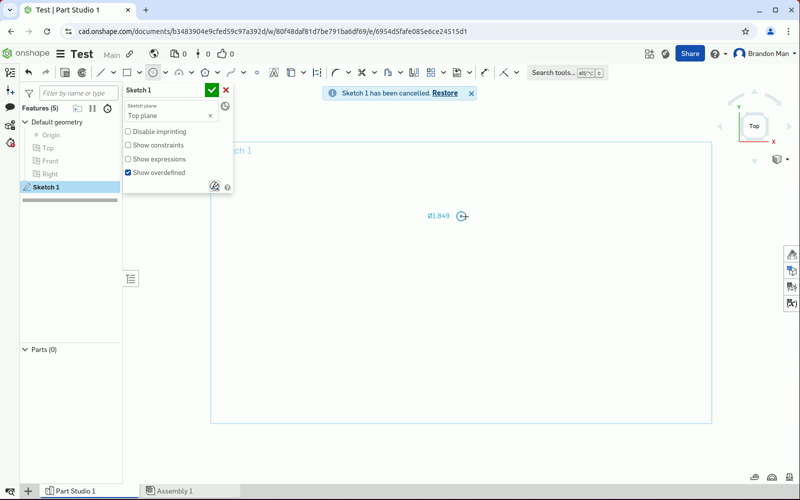
click(465, 216)
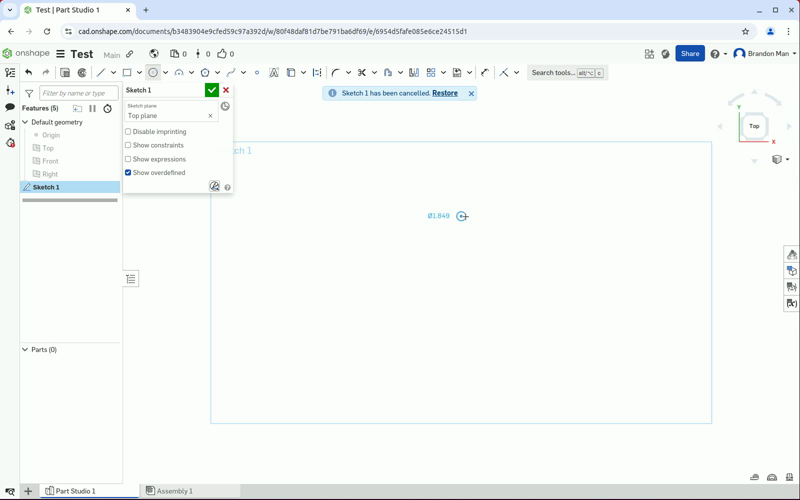
key(esc)
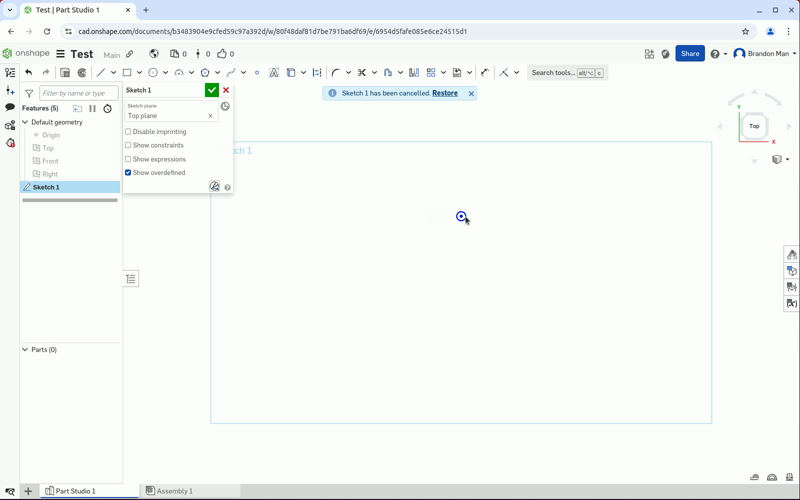
mouse_move(461, 214)
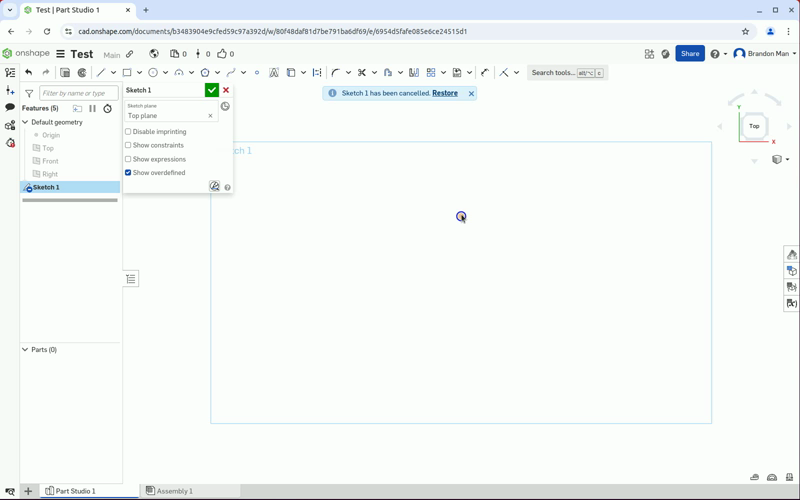
scroll(6)
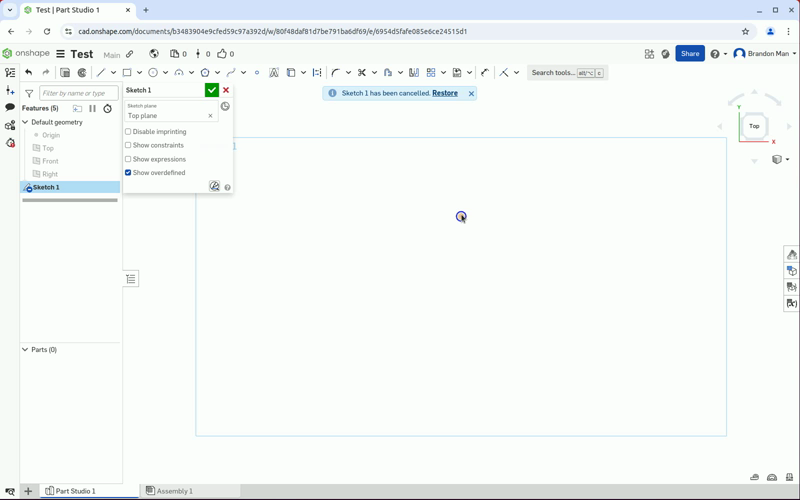
scroll(6)
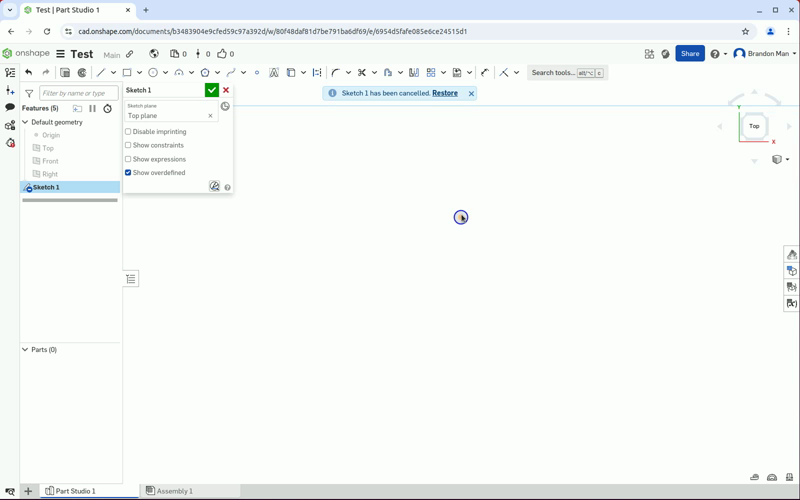
scroll(6)
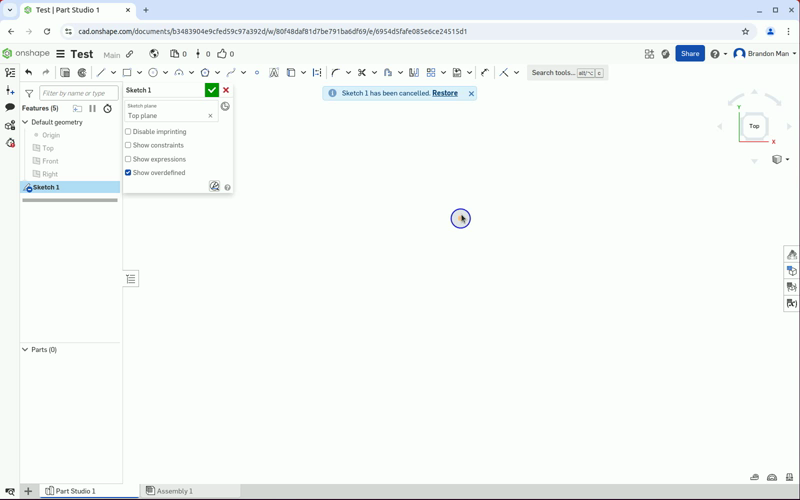
scroll(6)
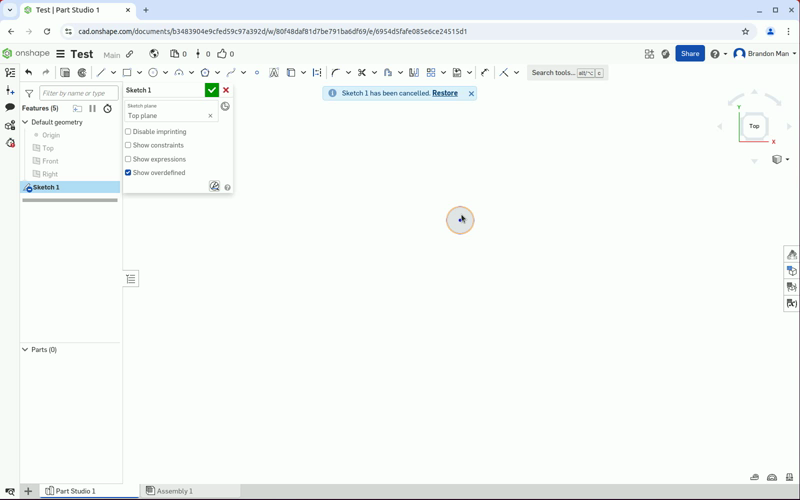
scroll(6)
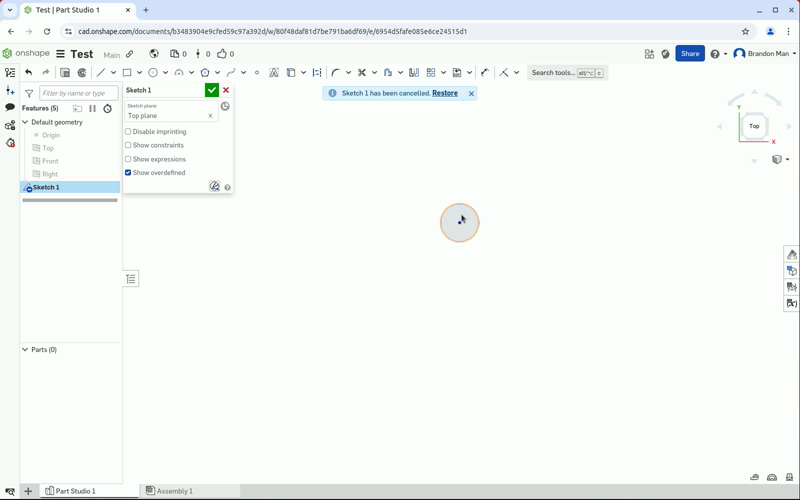
scroll(6)
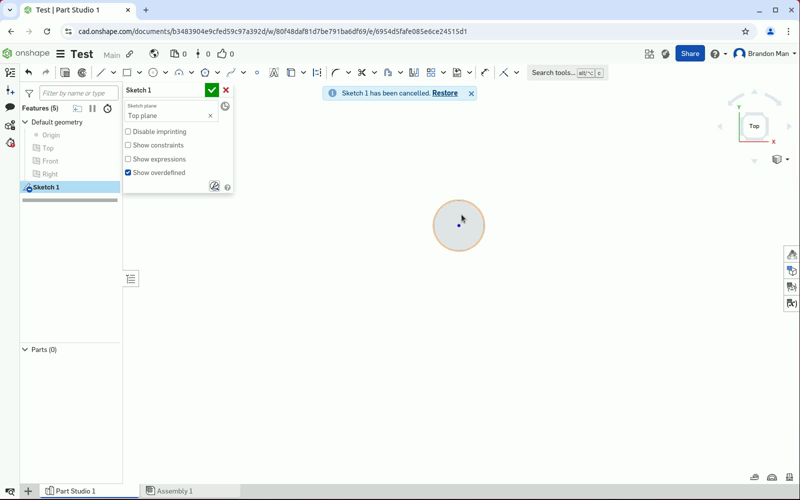
scroll(6)
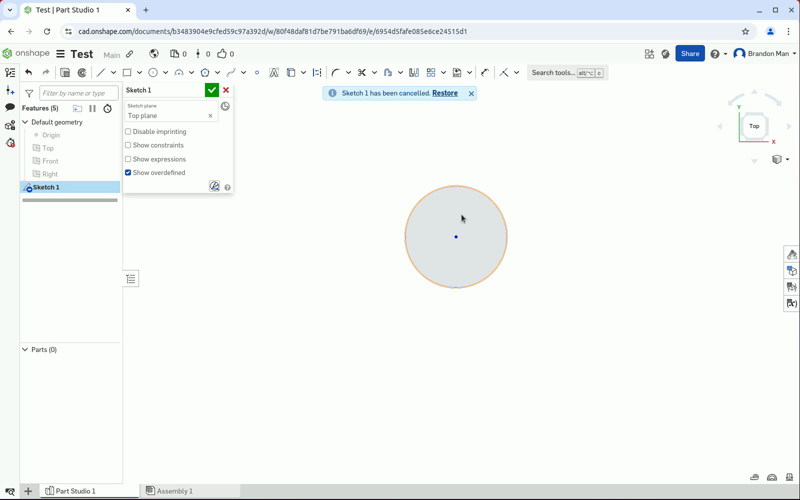
click(461, 214)
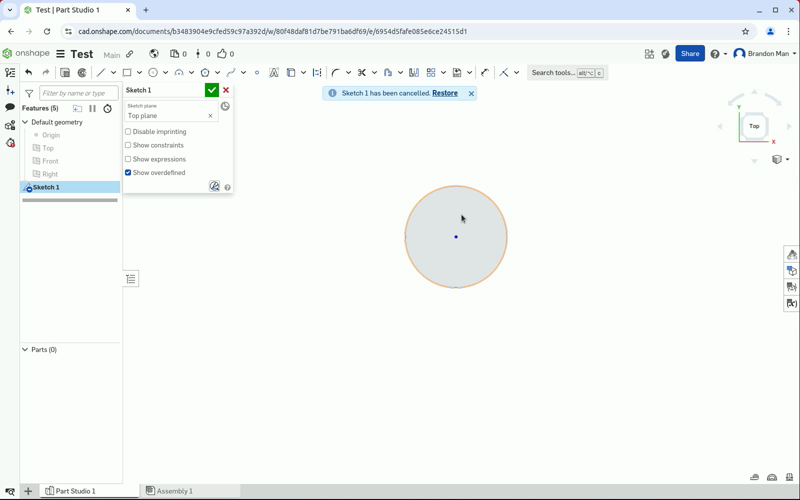
scroll(-6)
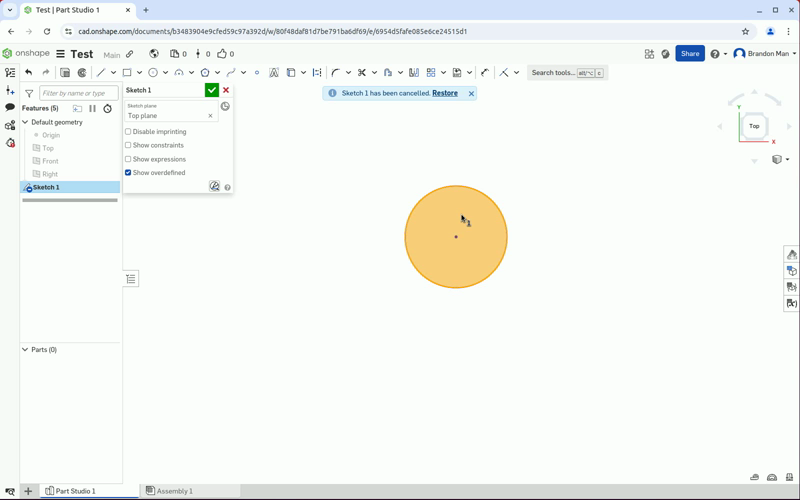
scroll(-6)
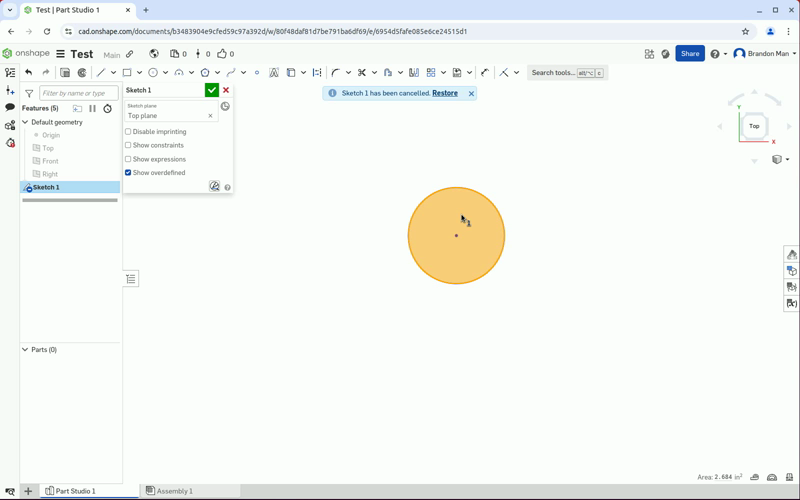
scroll(-6)
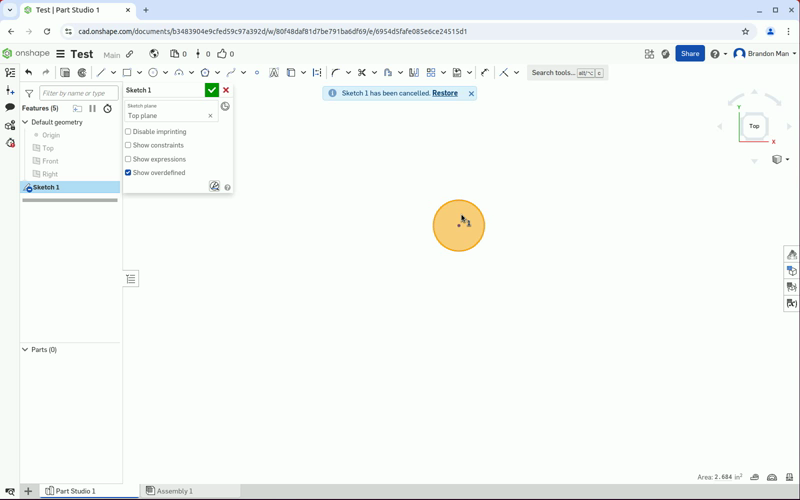
scroll(-6)
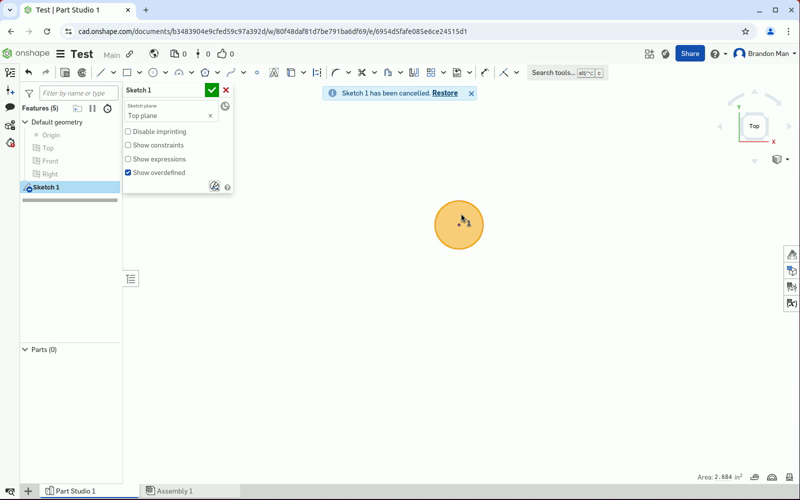
scroll(-6)
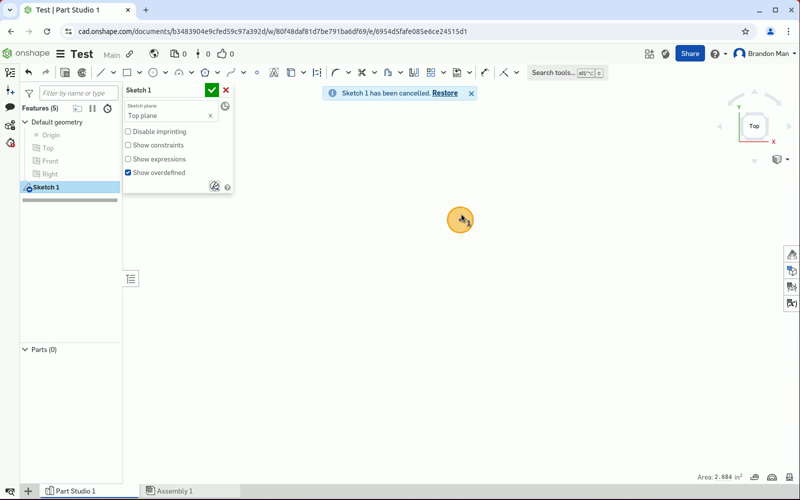
scroll(-6)
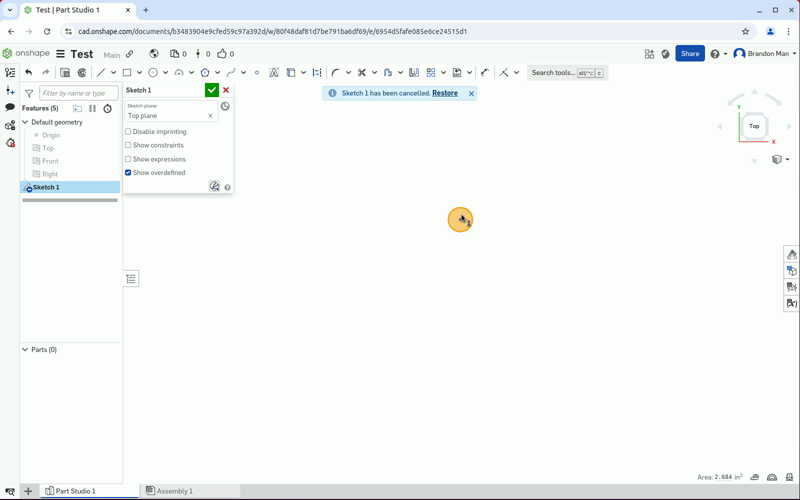
scroll(-6)
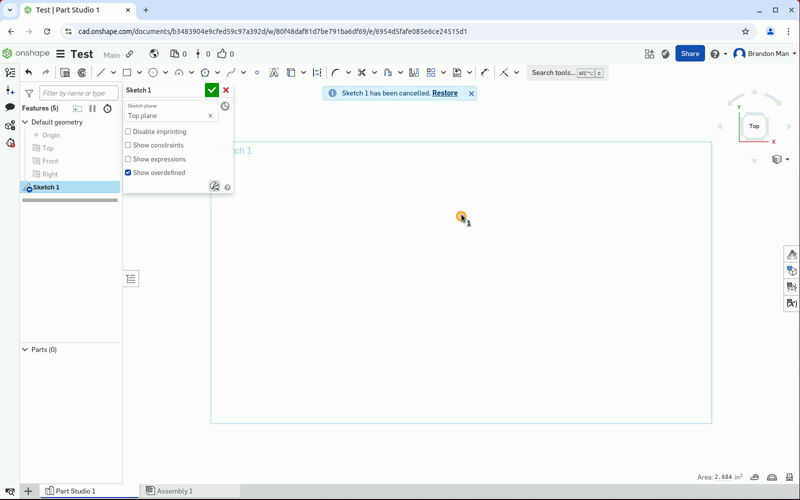
mouse_move(73, 352)
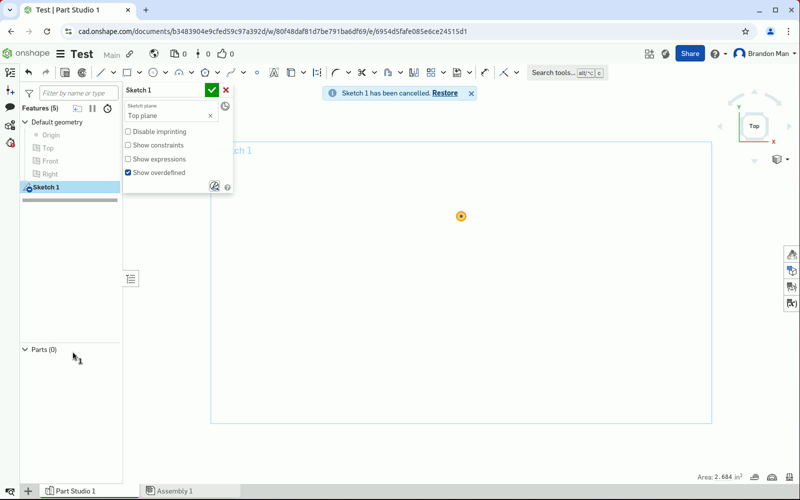
key(shift+y)
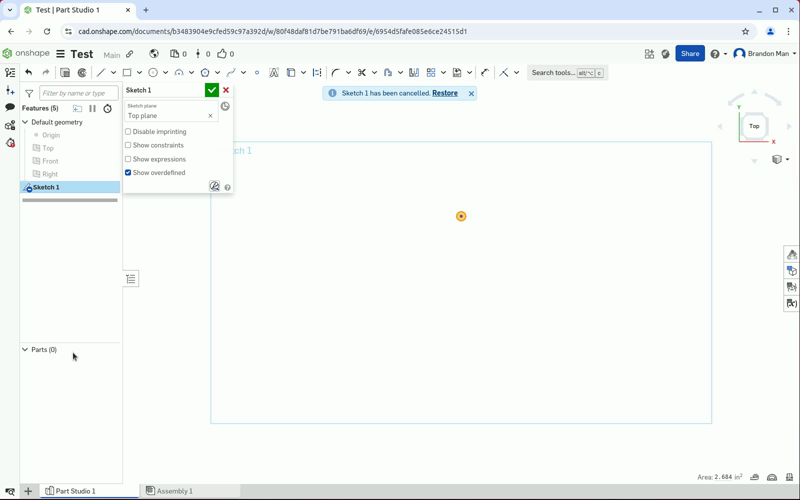
key(shift+e)
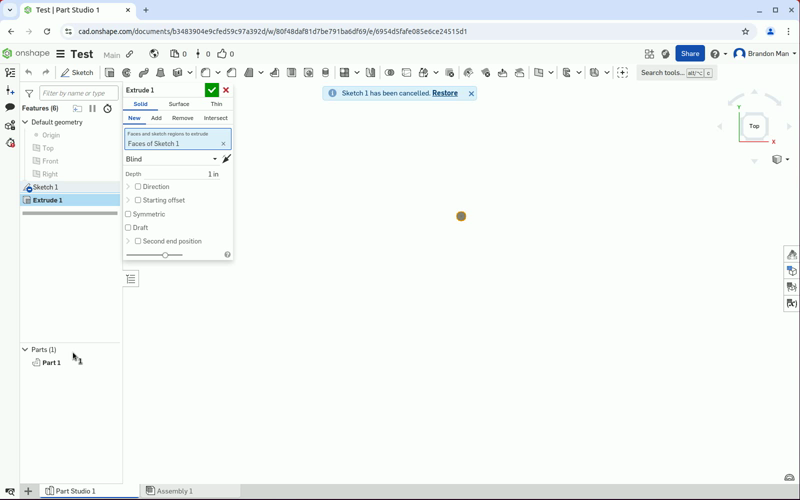
mouse_move(143, 106)
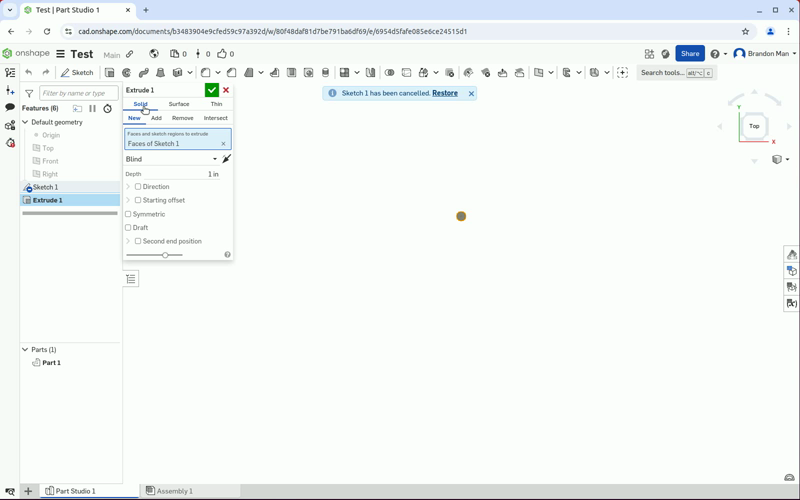
click(143, 106)
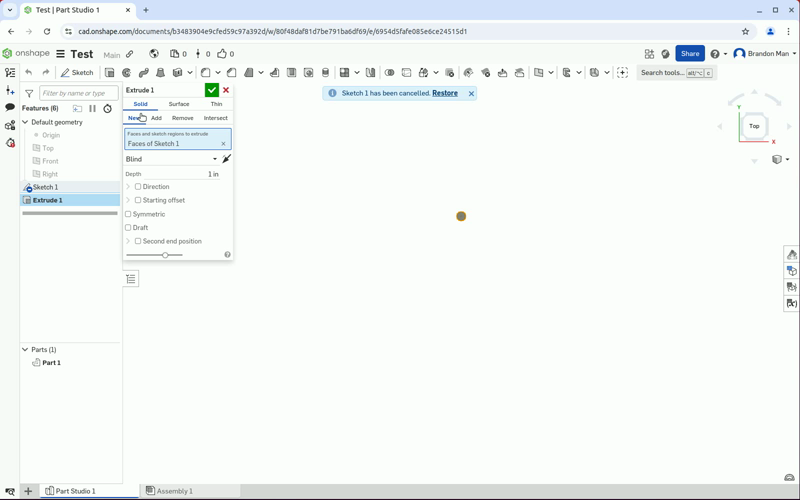
mouse_move(137, 120)
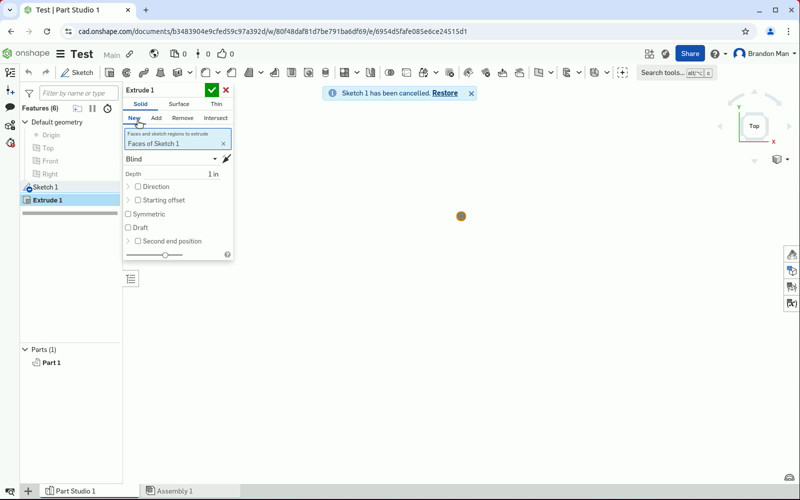
click(137, 120)
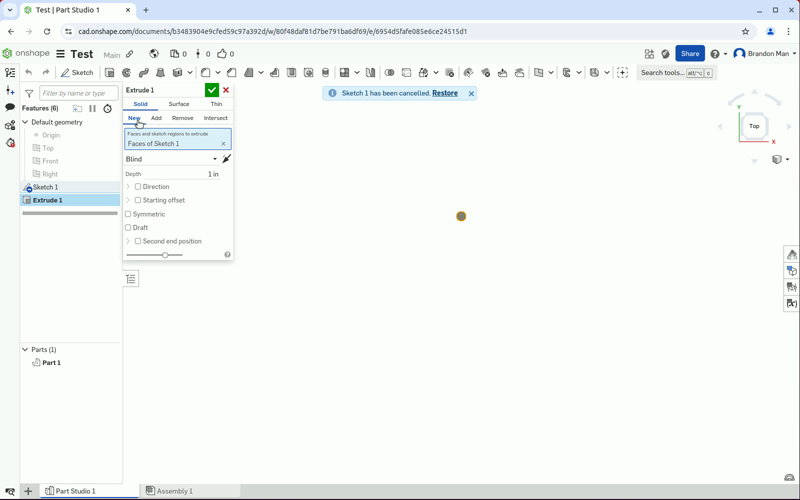
key(tab, 4)
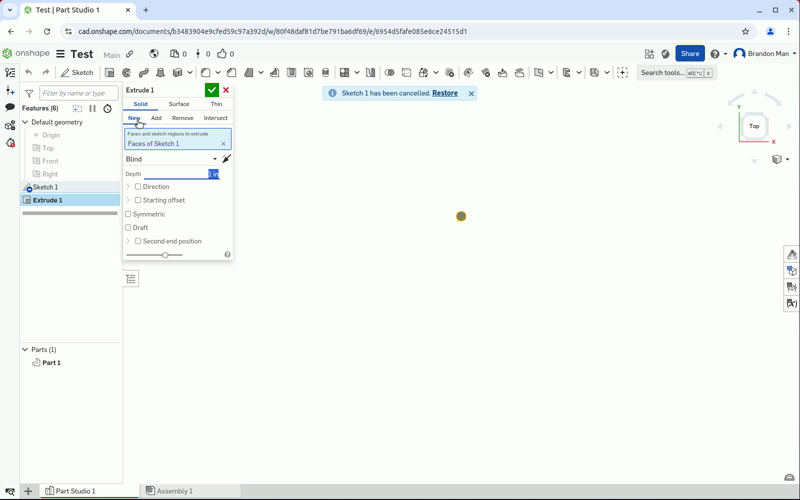
text(4.574)
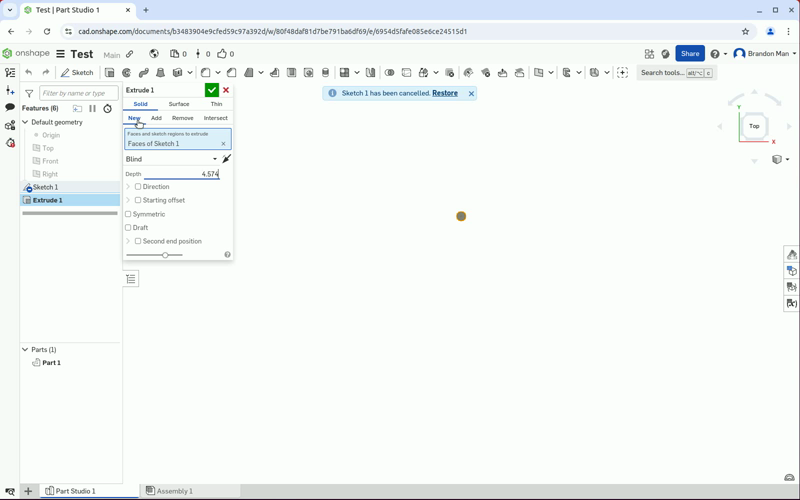
key(enter)
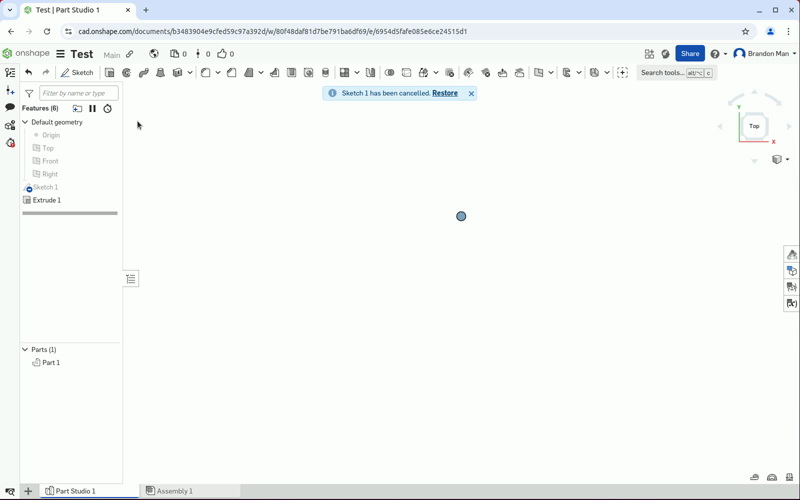
key(shift+h)
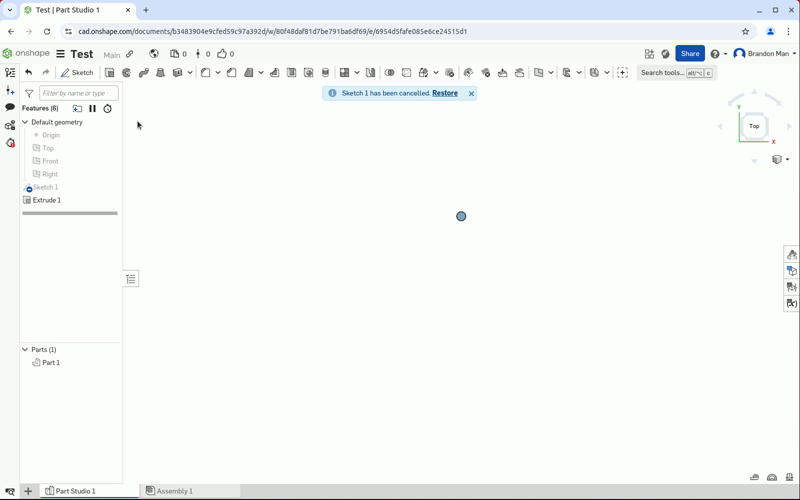
key(shift+h)
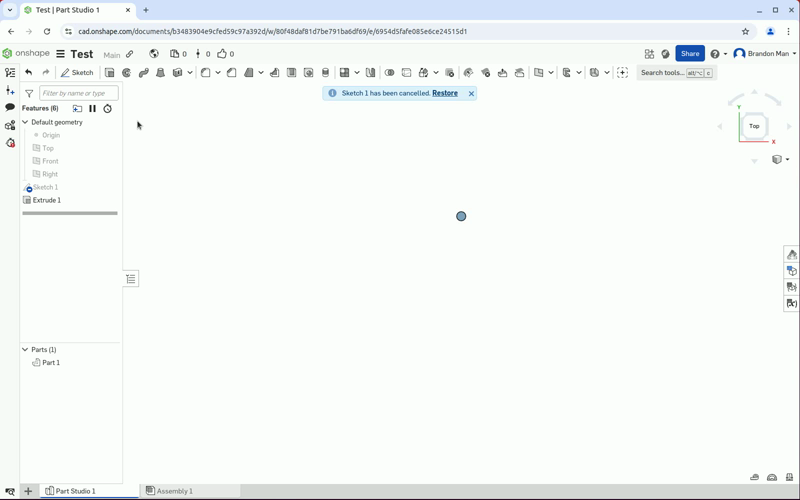
mouse_move(73, 189)
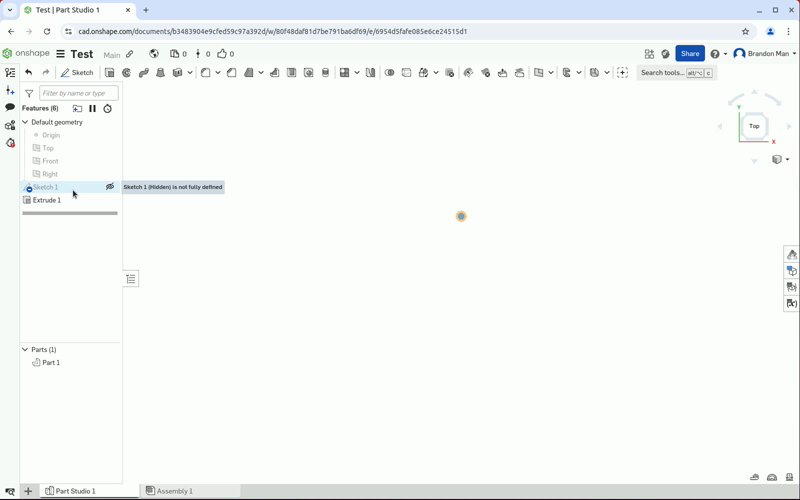
click(73, 189)
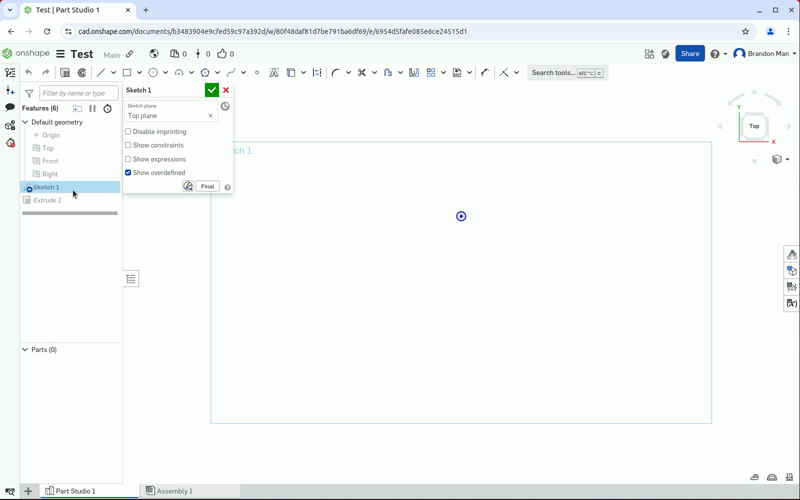
mouse_move(229, 92)
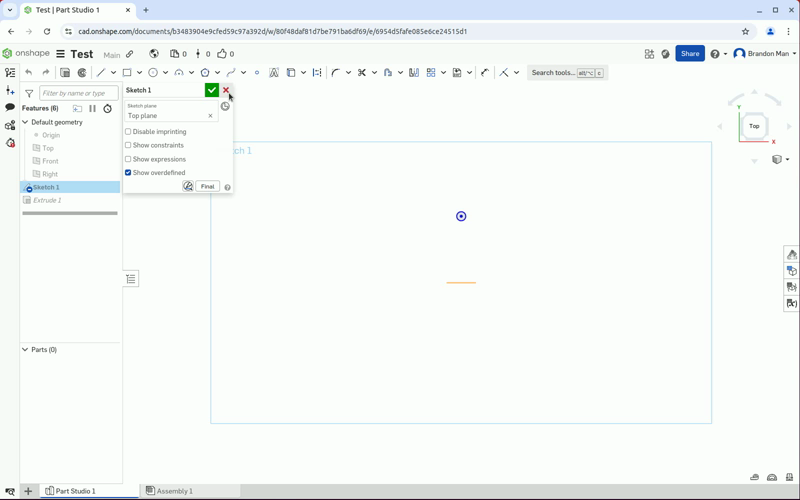
click(229, 92)
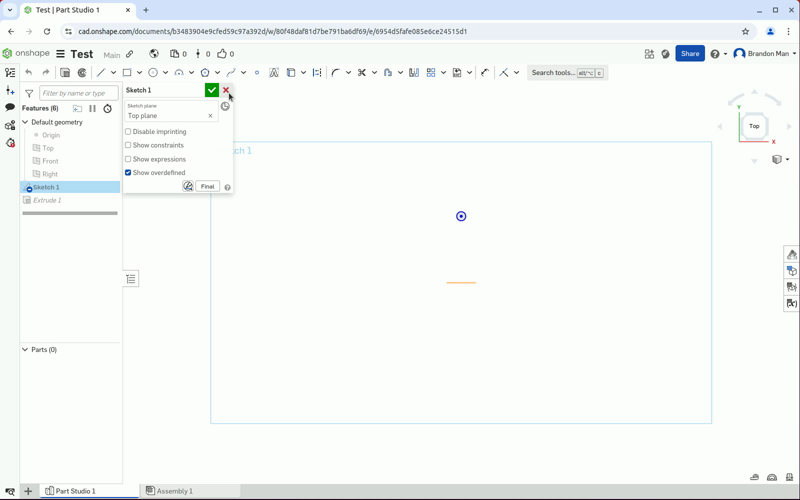
key(shift+s)
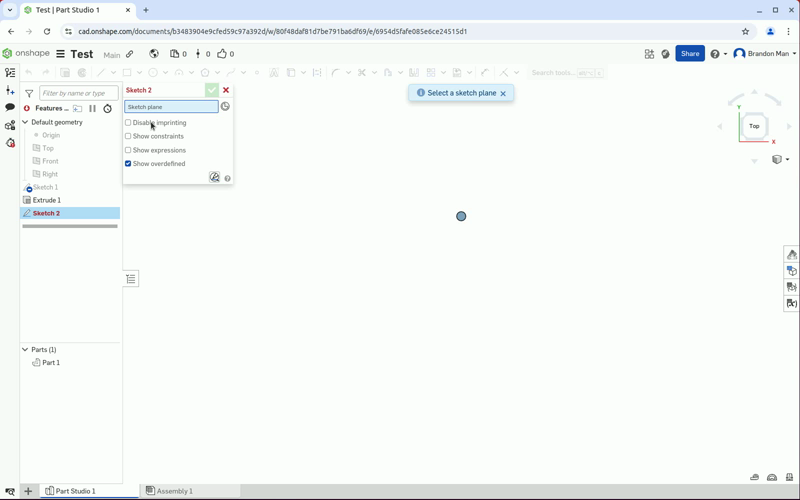
mouse_move(73, 150)
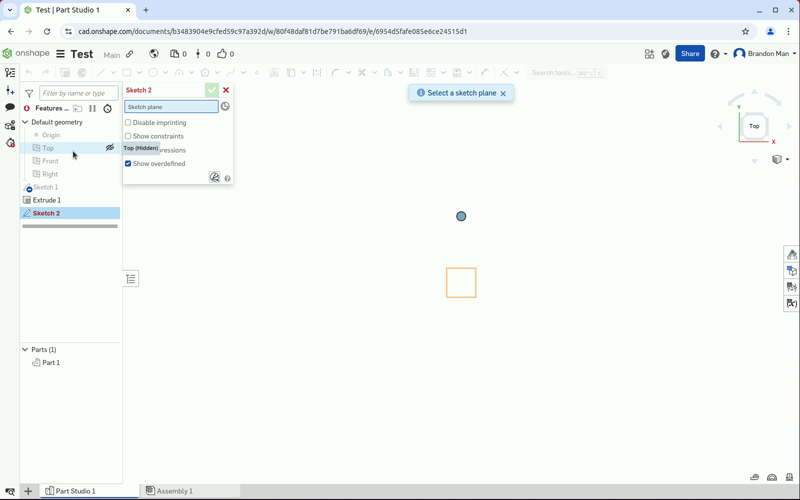
click(73, 150)
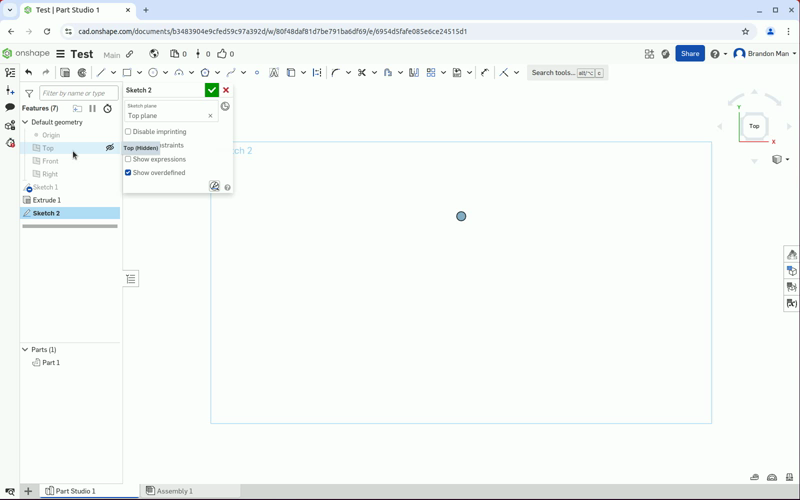
mouse_move(73, 352)
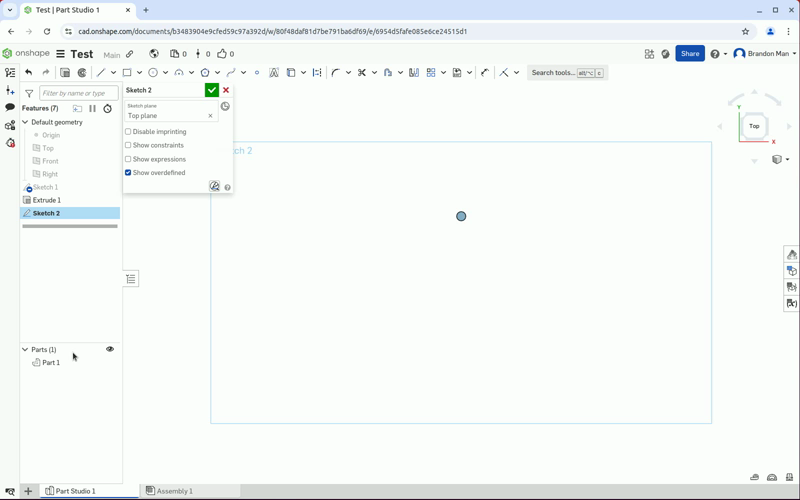
key(y)
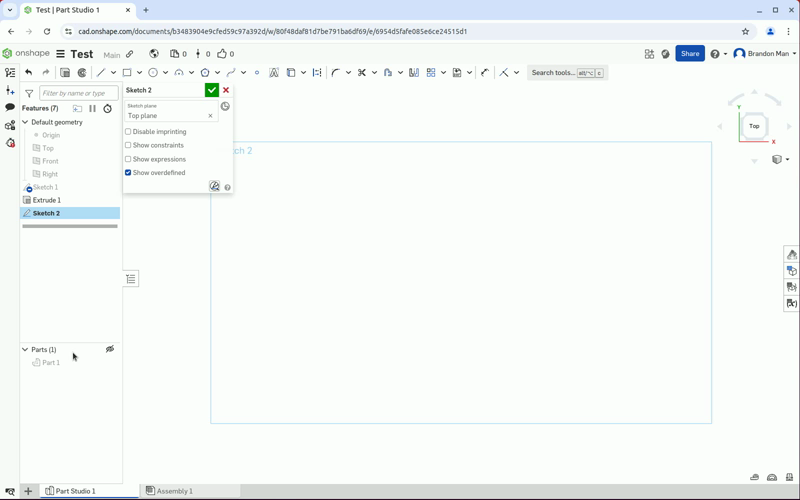
key(l)
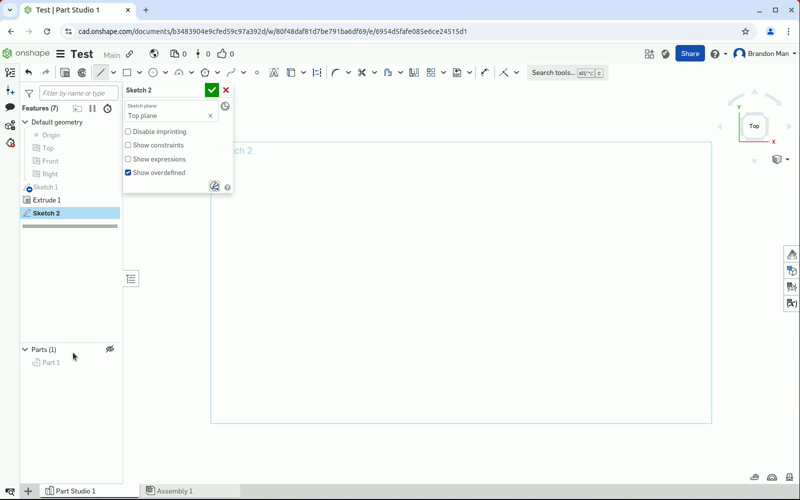
key_down(shift)
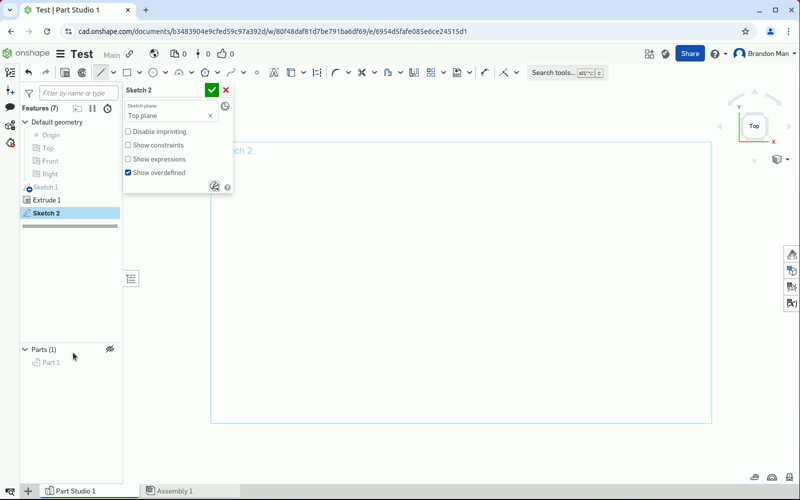
mouse_move(348, 294)
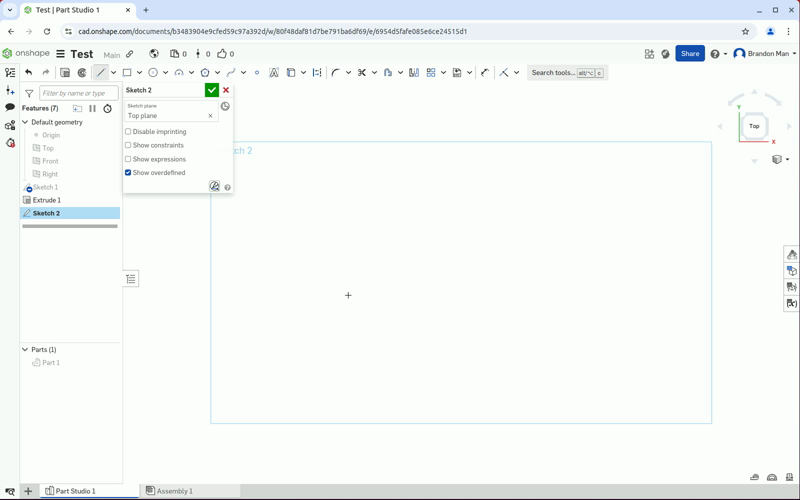
click(348, 294)
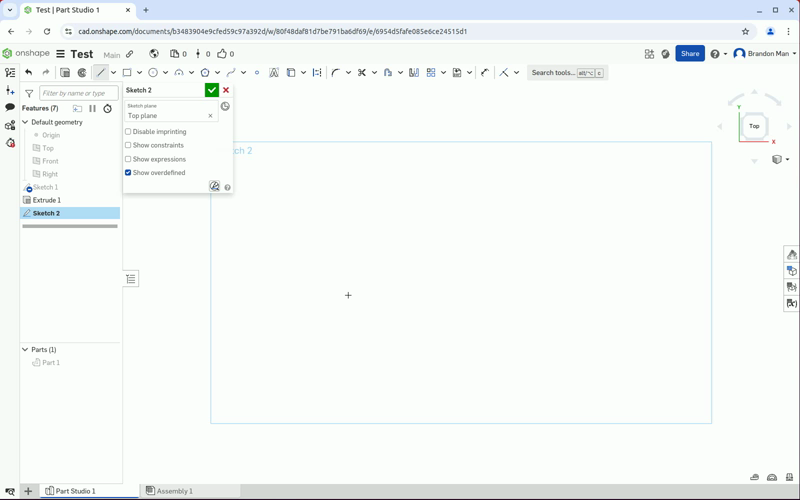
key_up(shift)
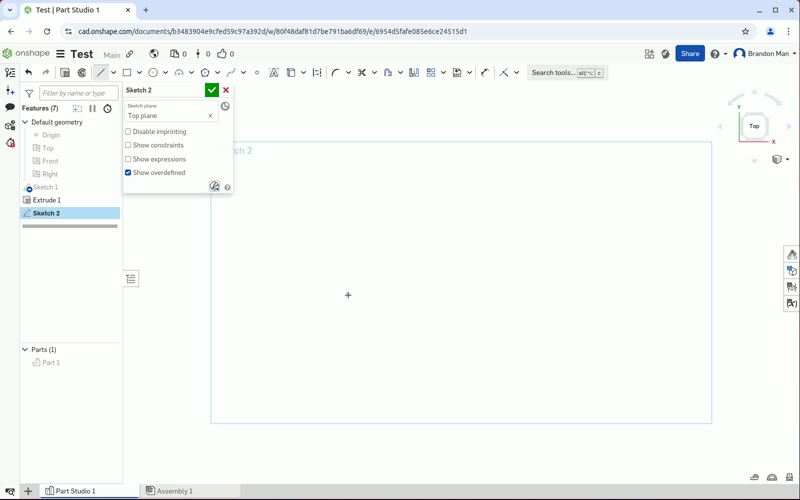
key_down(shift)
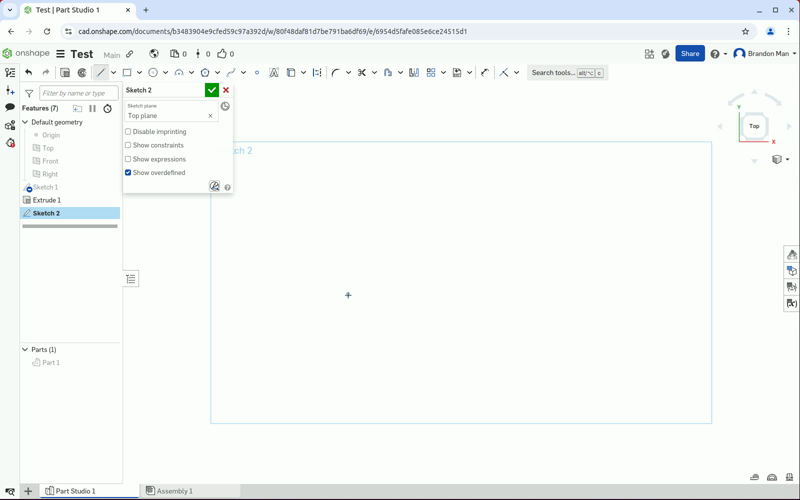
mouse_move(572, 294)
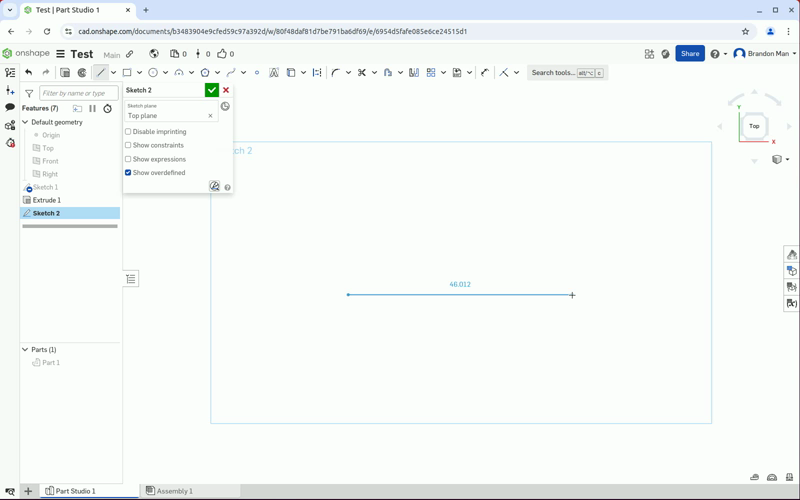
click(572, 294)
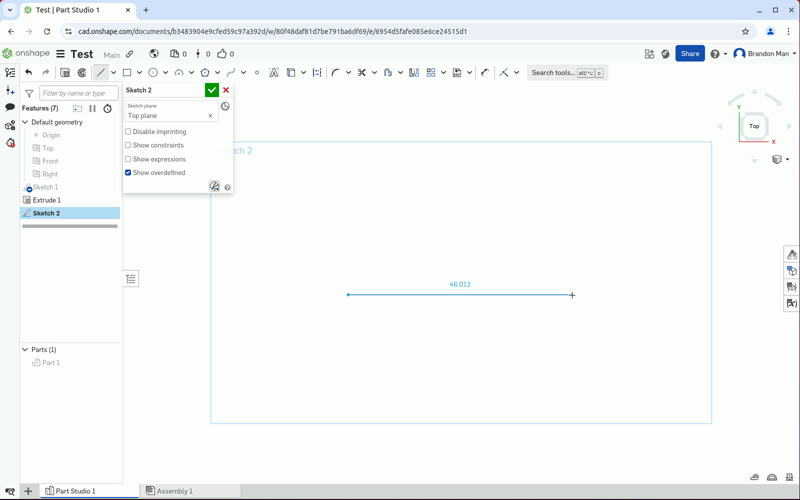
key_up(shift)
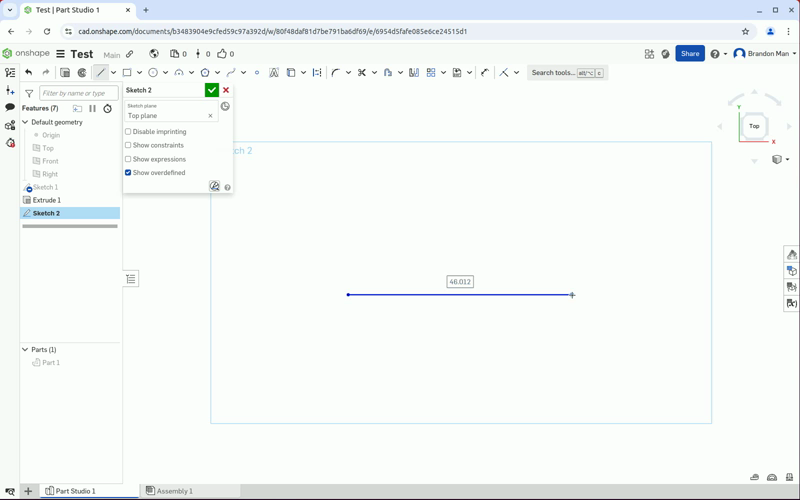
key_down(shift)
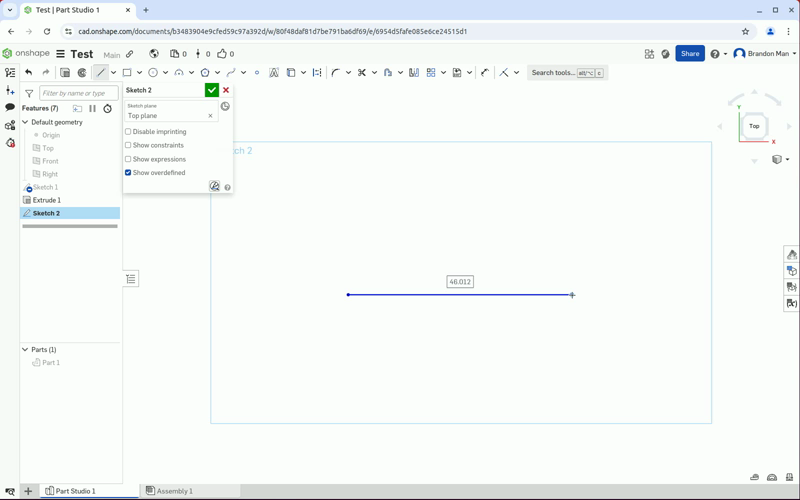
mouse_move(589, 294)
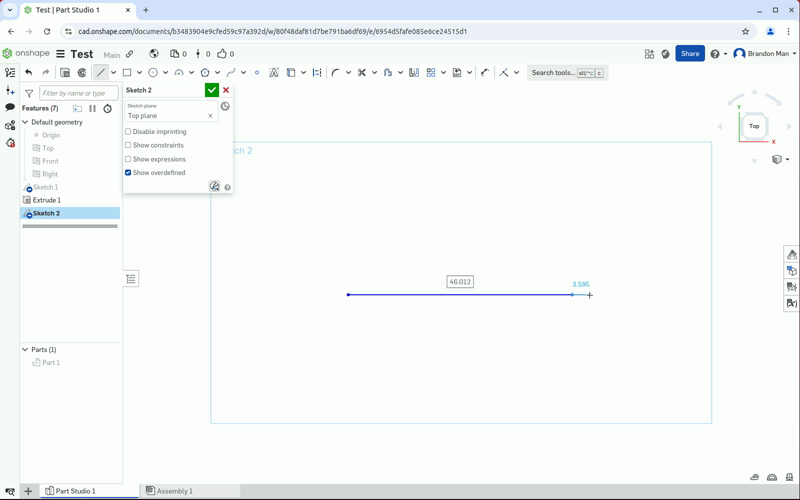
mouse_move(572, 282)
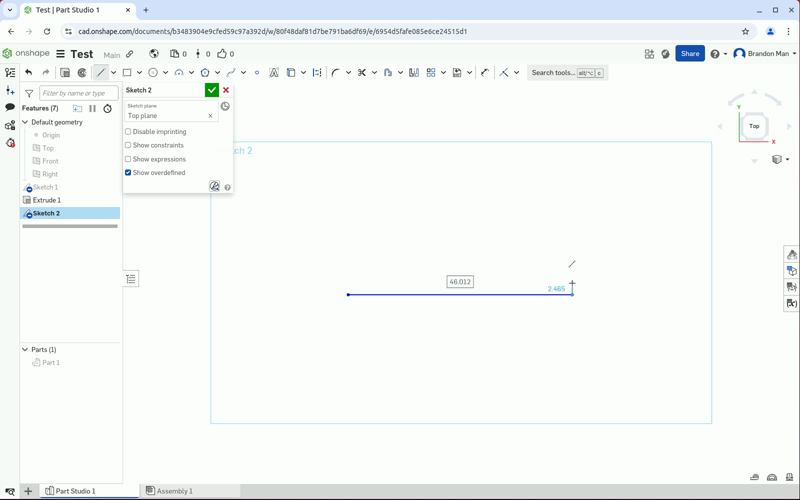
click(572, 282)
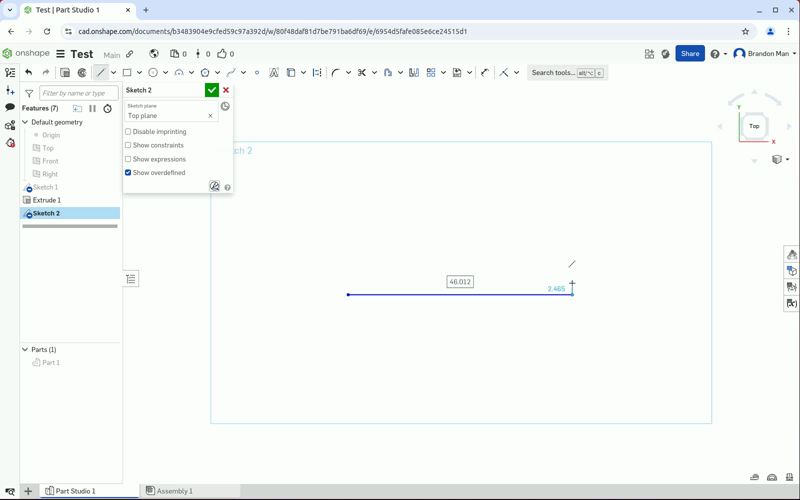
key_up(shift)
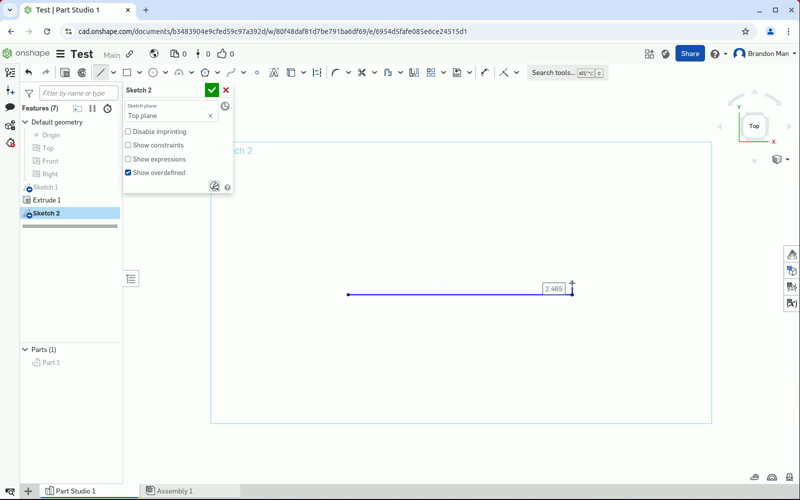
key_down(shift)
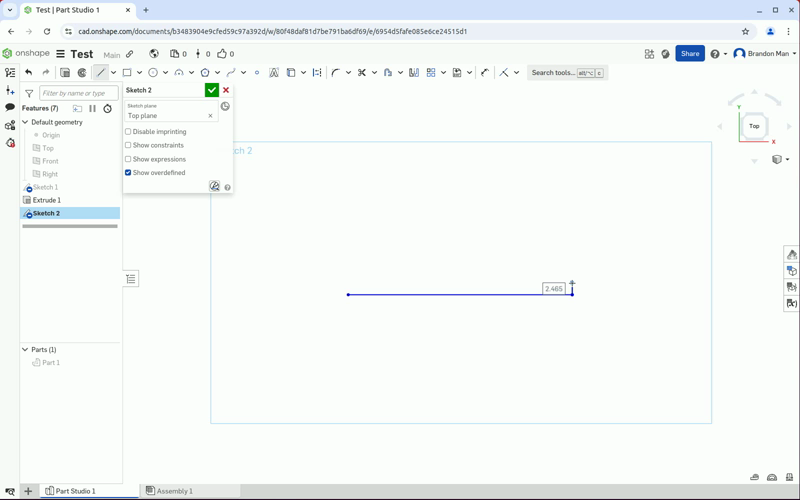
mouse_move(348, 282)
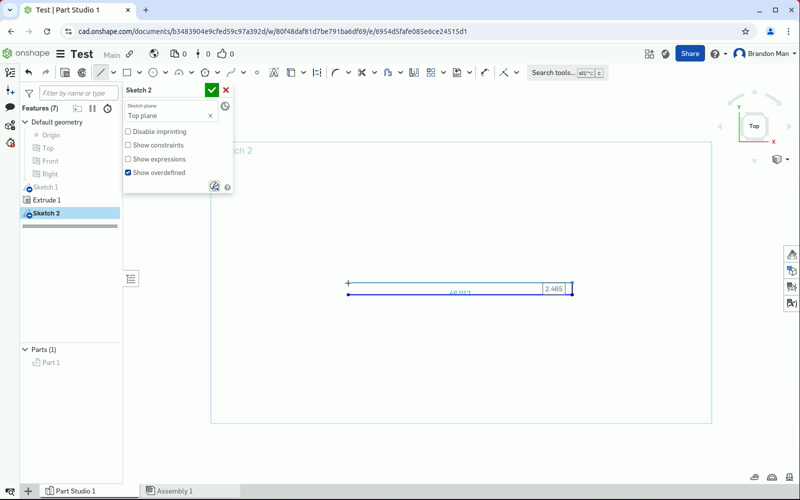
click(348, 282)
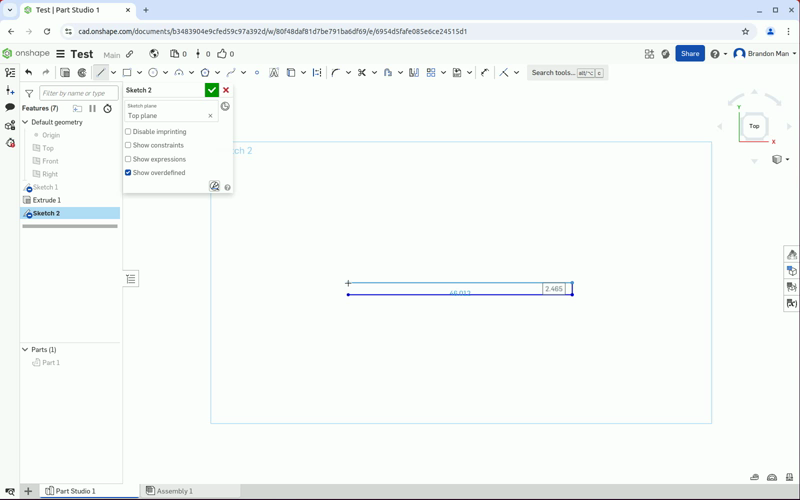
key_up(shift)
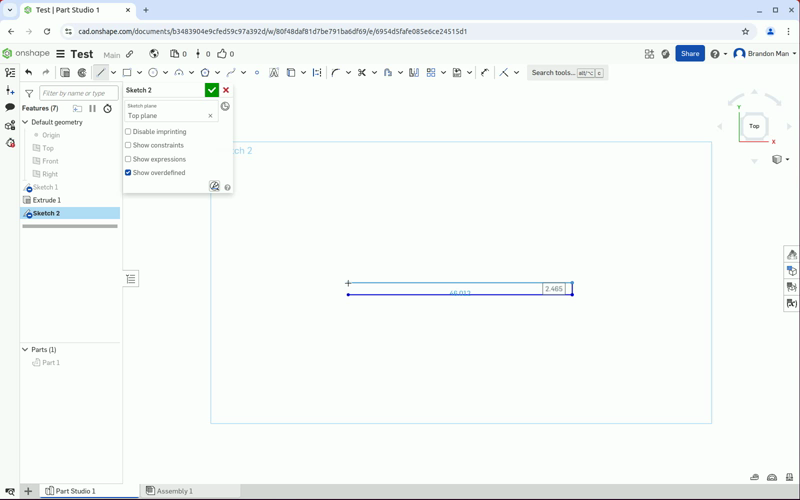
mouse_move(378, 282)
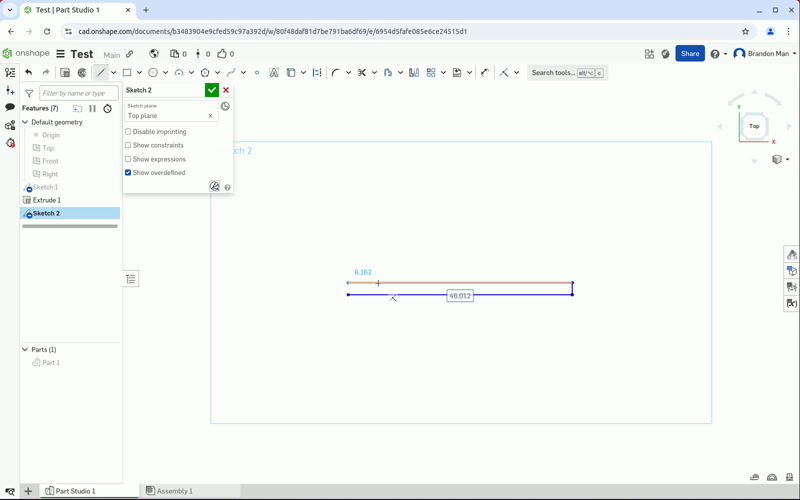
key_down(shift)
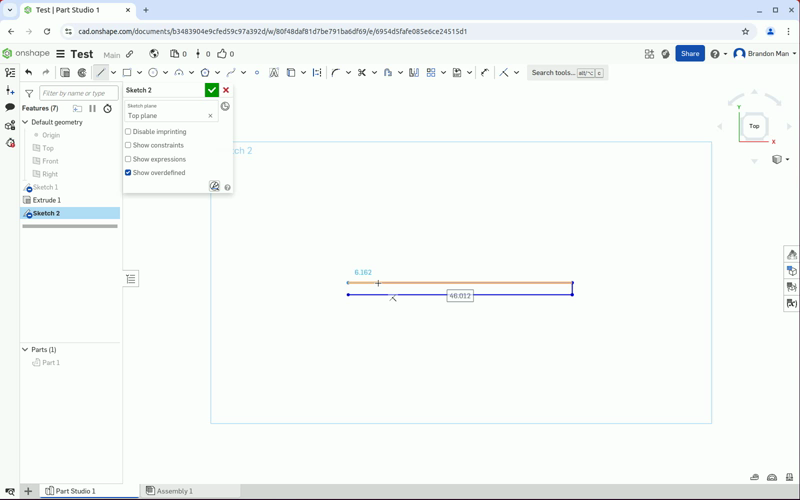
mouse_move(348, 294)
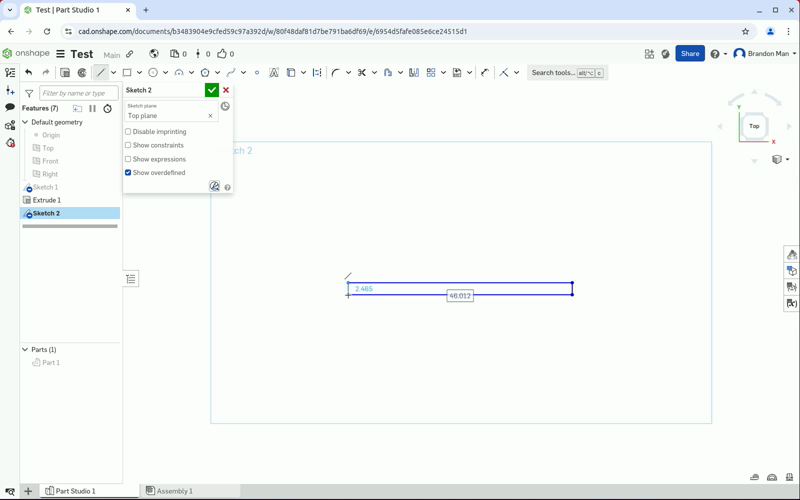
key_up(shift)
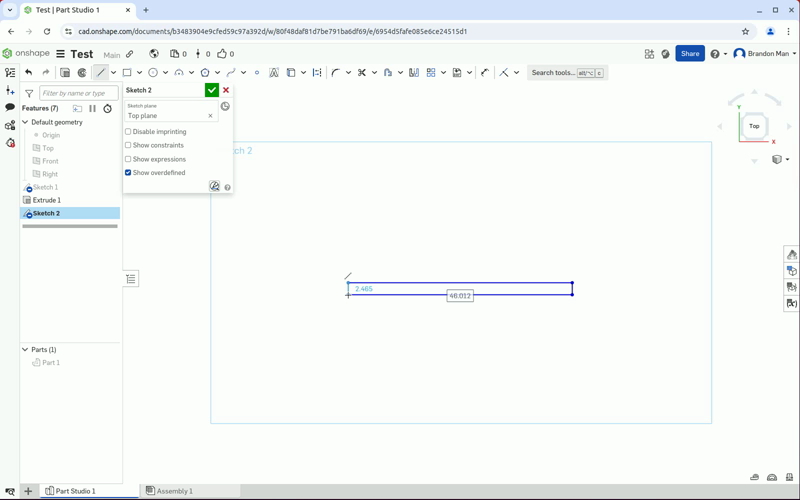
click(348, 294)
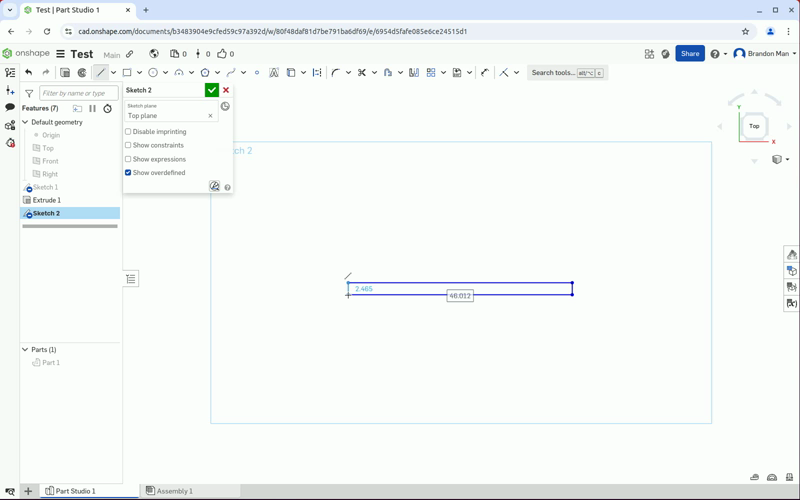
key(esc)
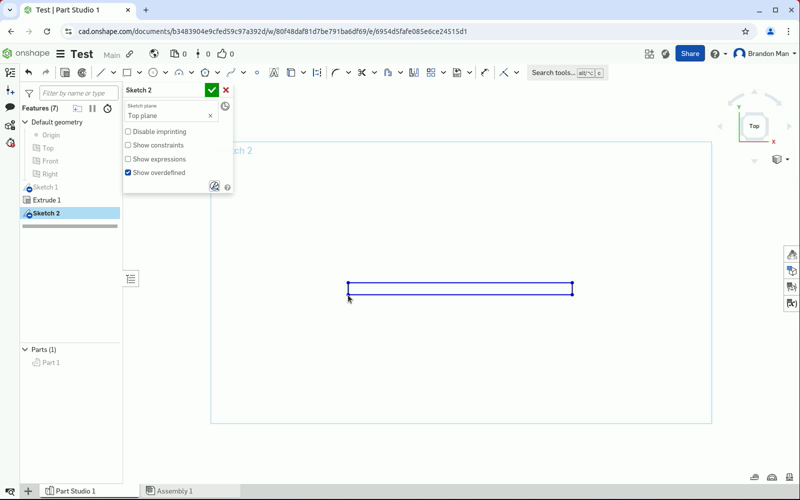
mouse_move(423, 286)
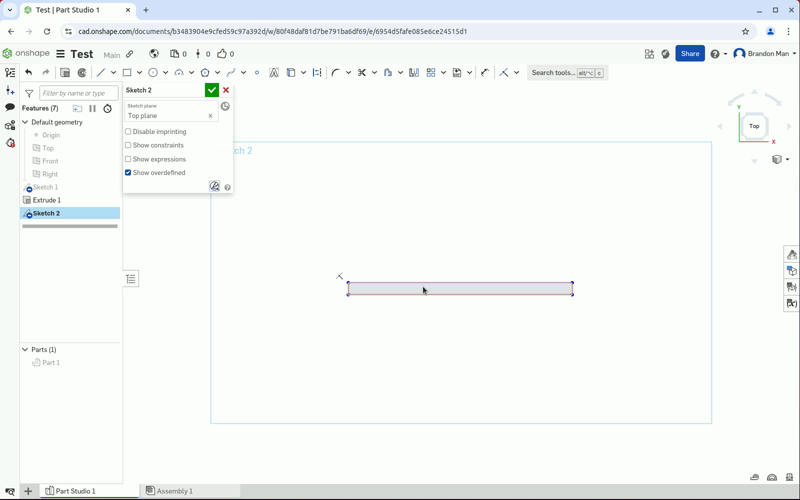
click(423, 286)
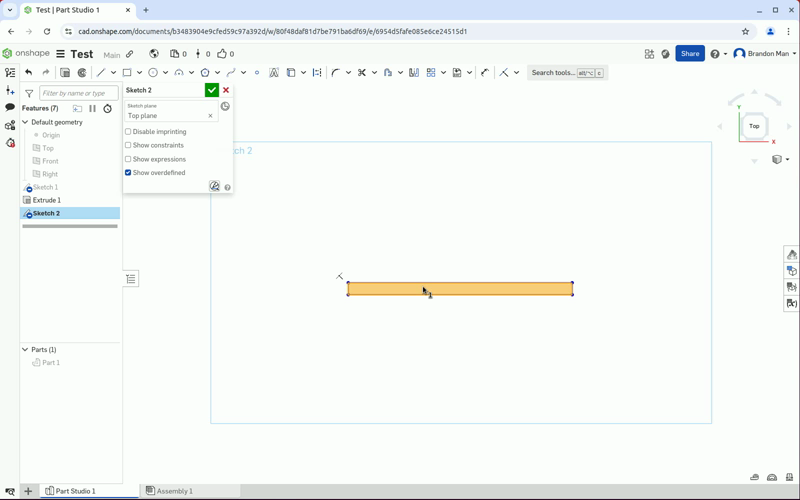
mouse_move(73, 352)
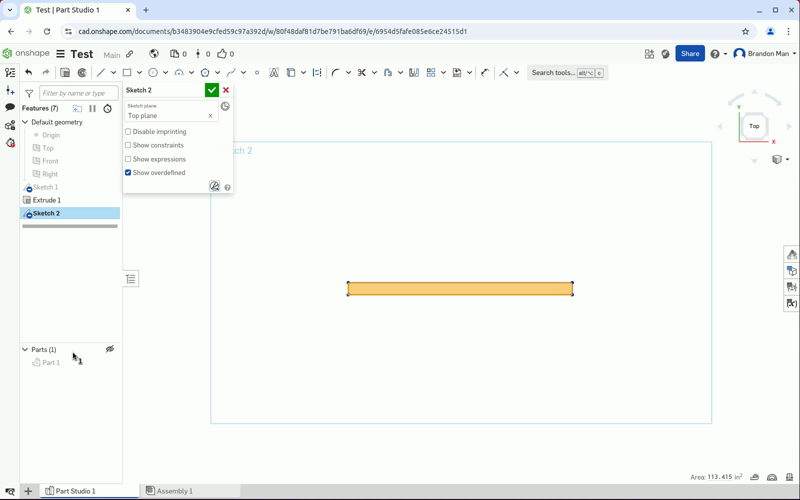
key(shift+y)
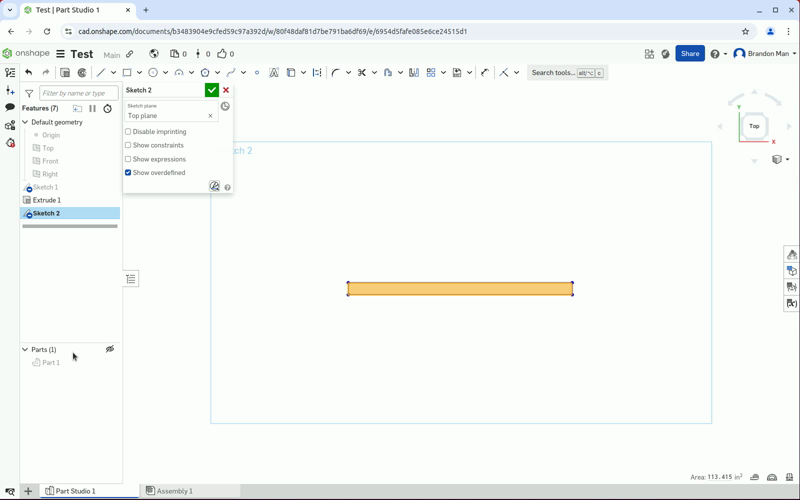
key(shift+e)
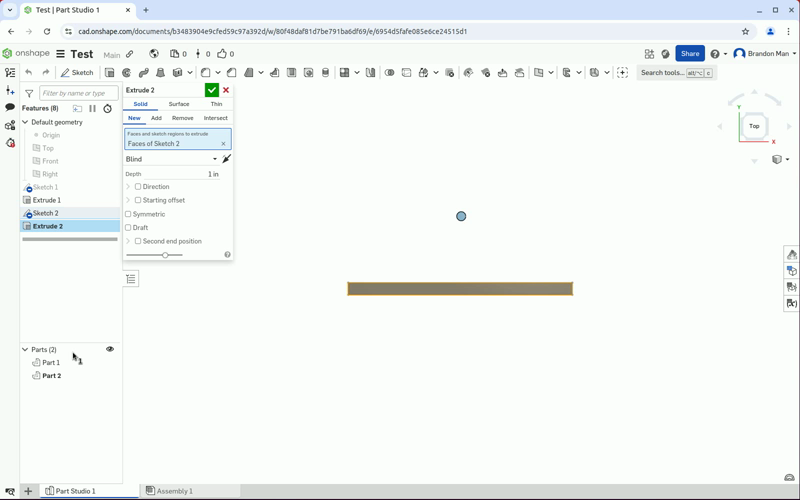
mouse_move(143, 106)
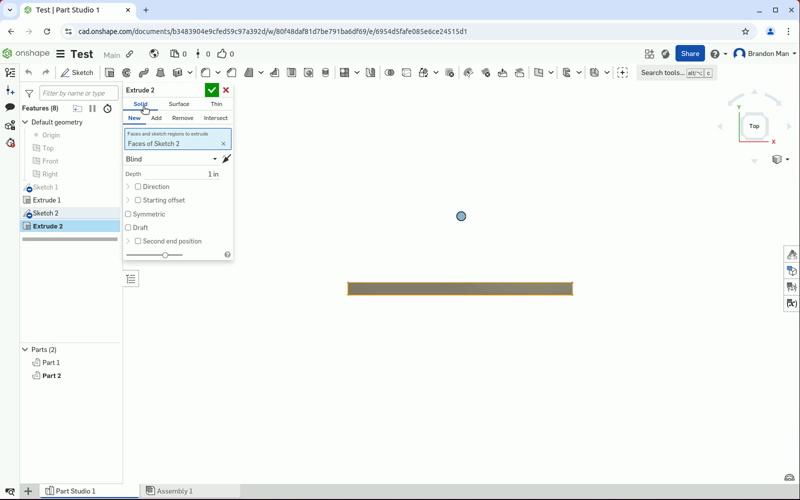
click(143, 106)
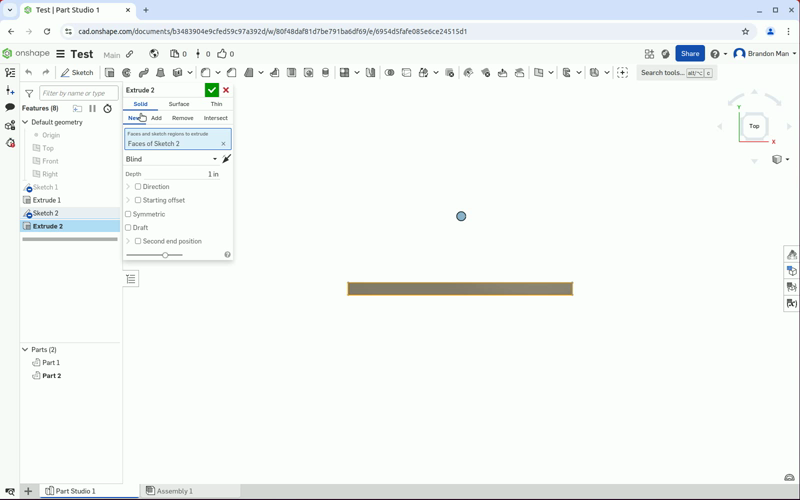
mouse_move(137, 120)
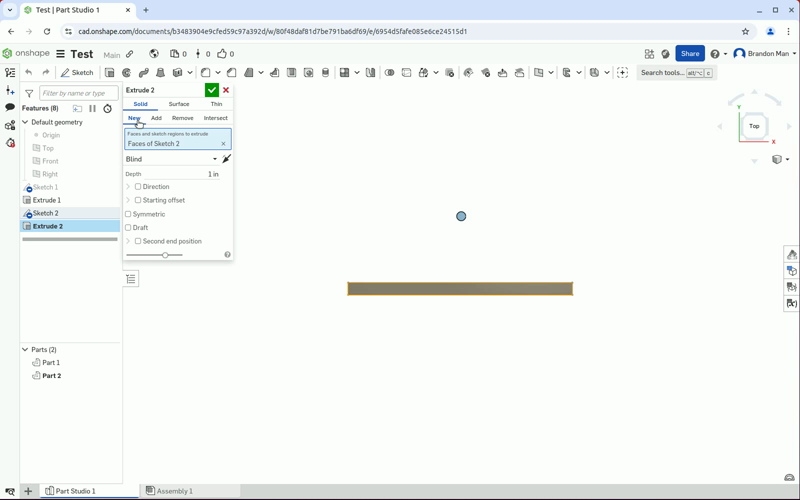
click(137, 120)
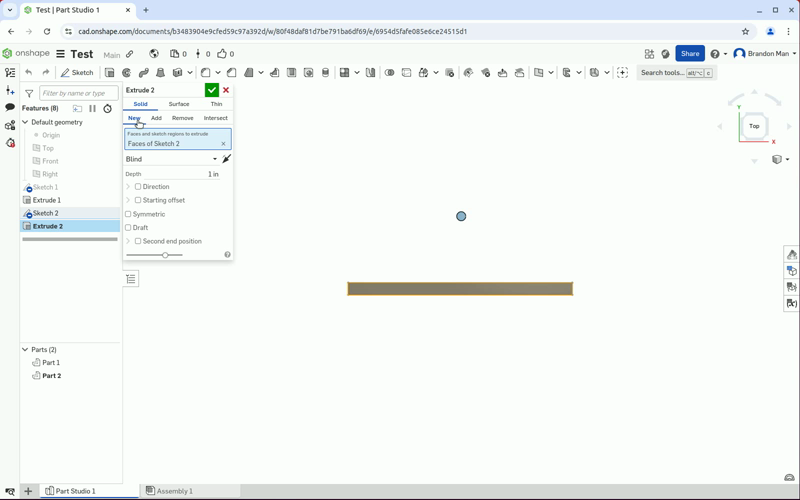
key(tab, 4)
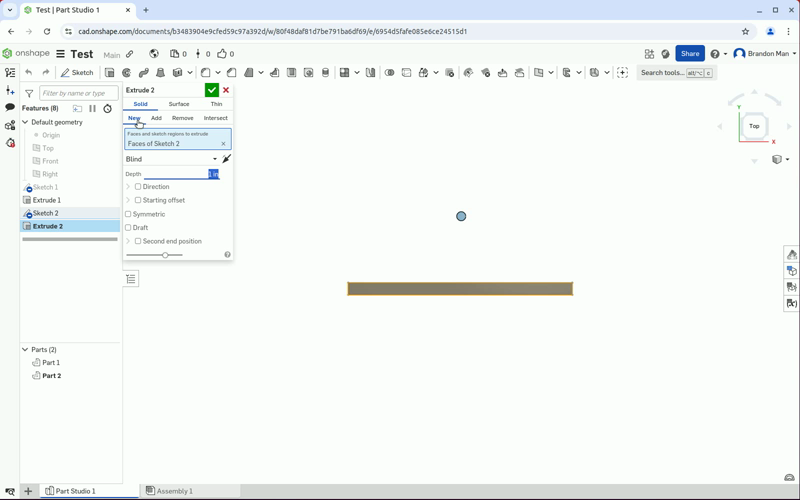
text(4.574)
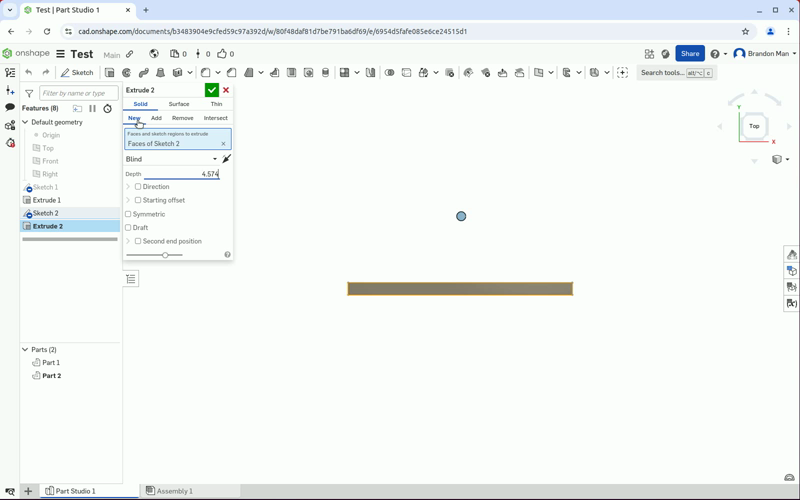
key(enter)
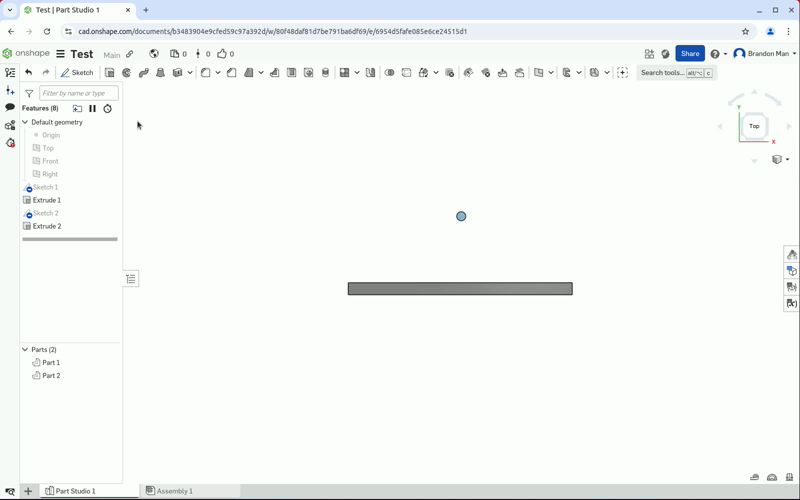
key(shift+h)
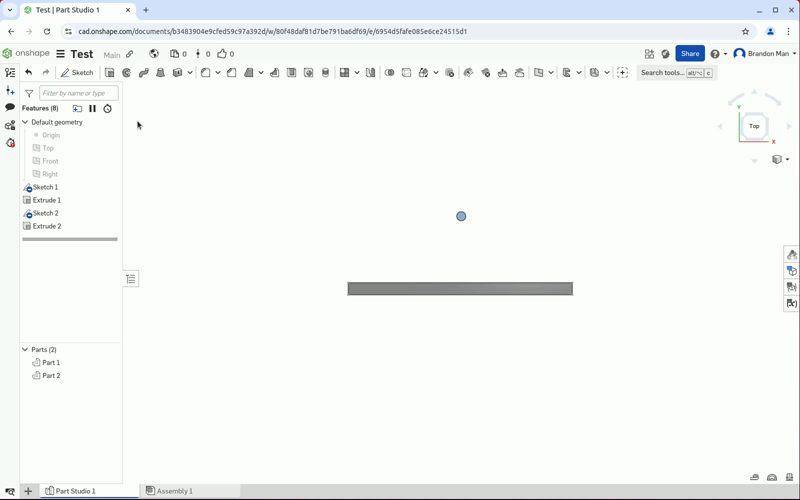
key(shift+h)
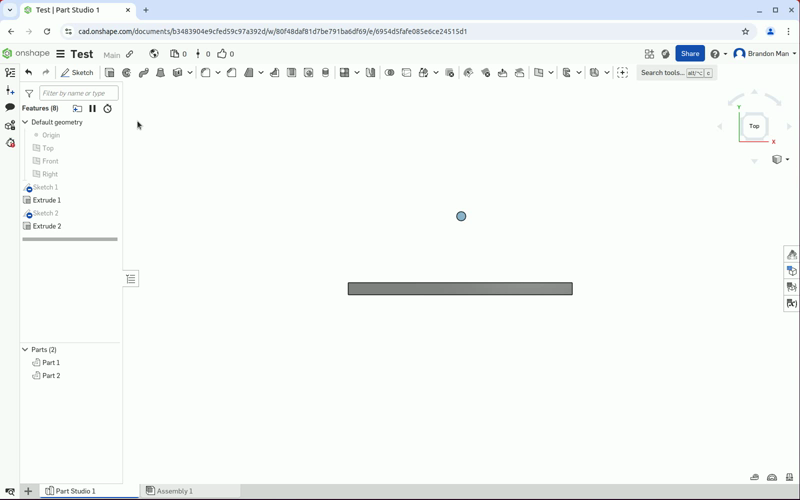
mouse_move(73, 189)
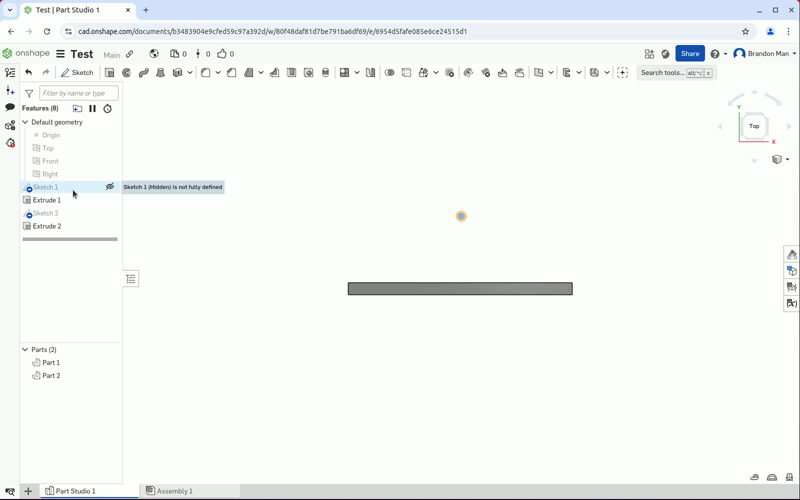
click(73, 189)
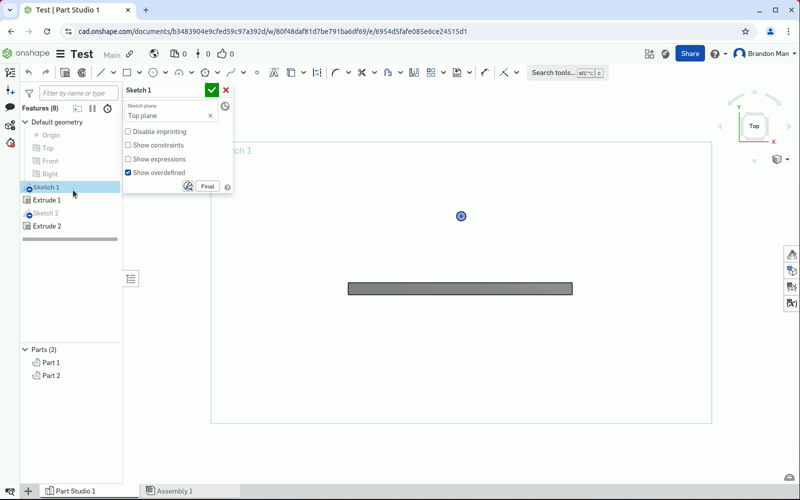
mouse_move(229, 92)
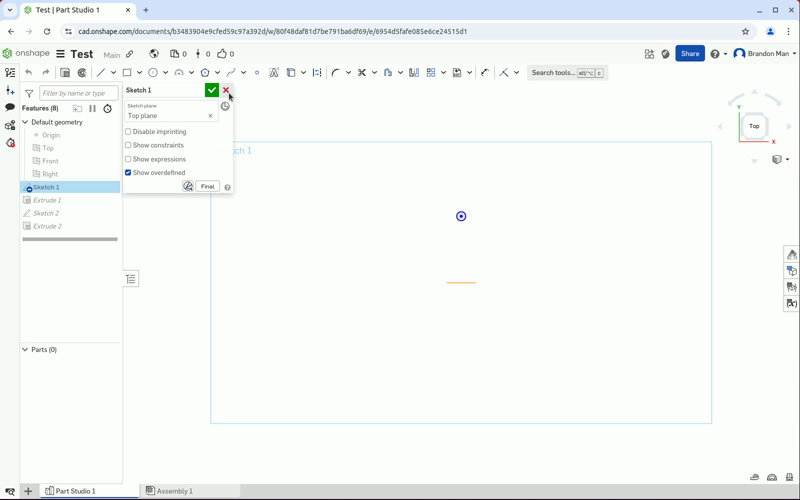
click(229, 92)
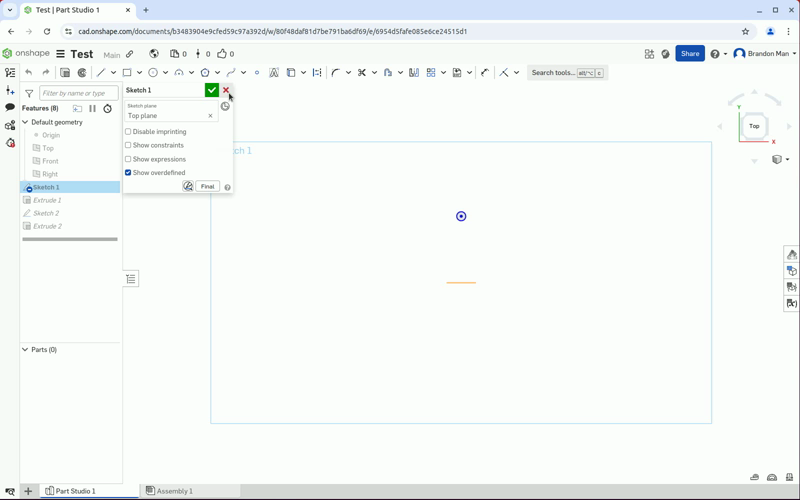
key(shift+s)
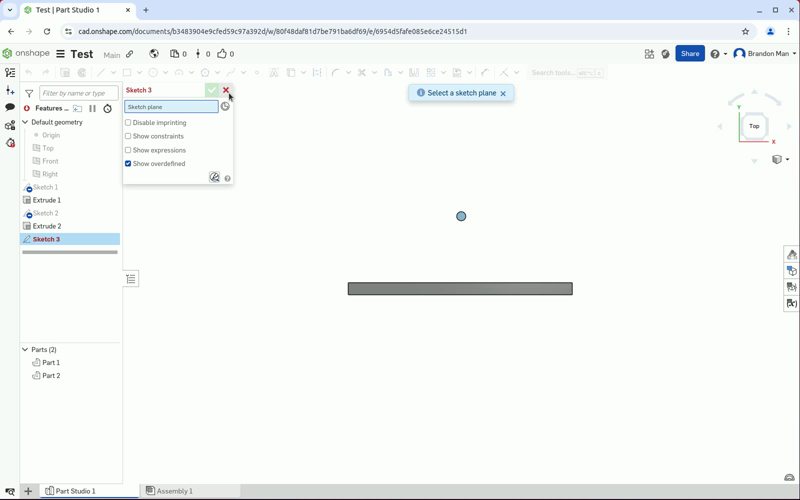
mouse_move(73, 150)
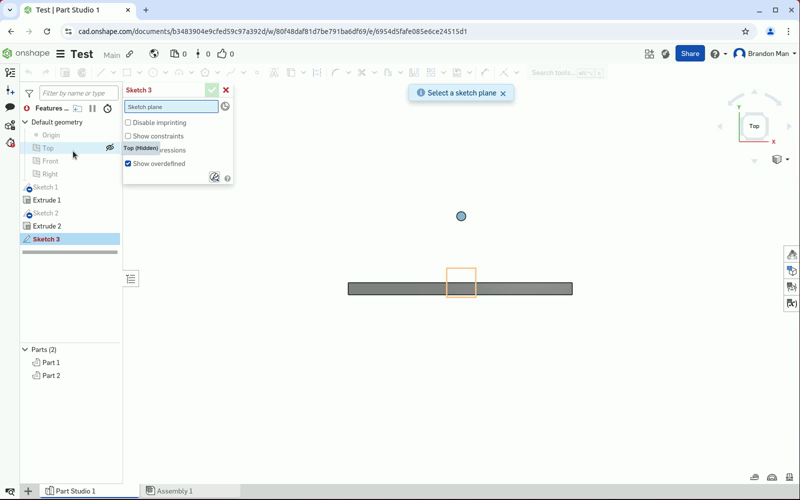
click(73, 150)
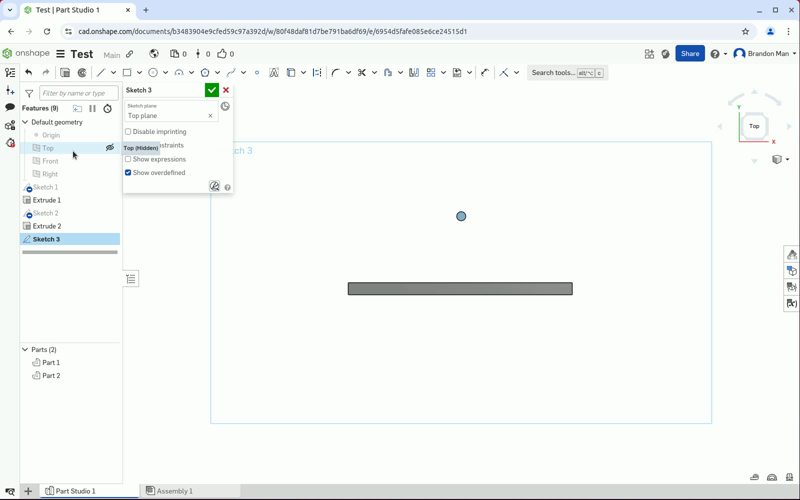
mouse_move(73, 352)
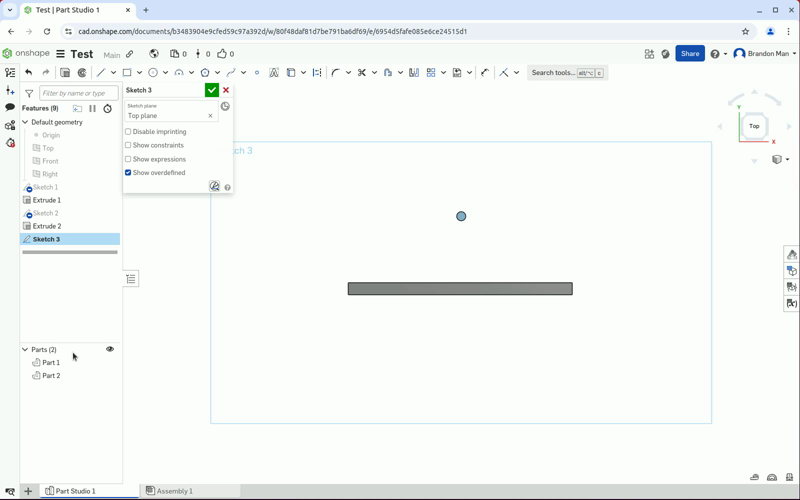
key(y)
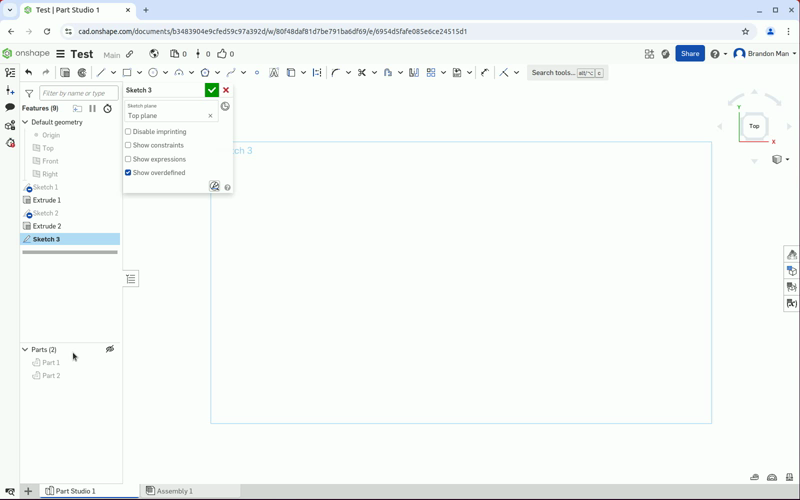
key(l)
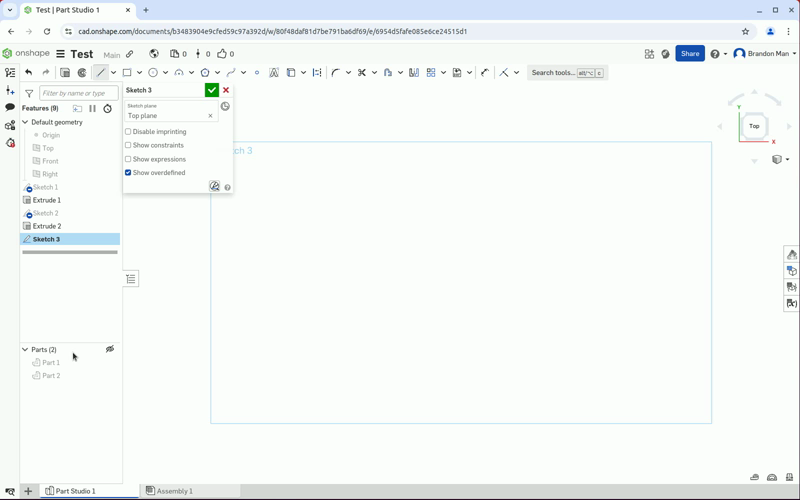
key_down(shift)
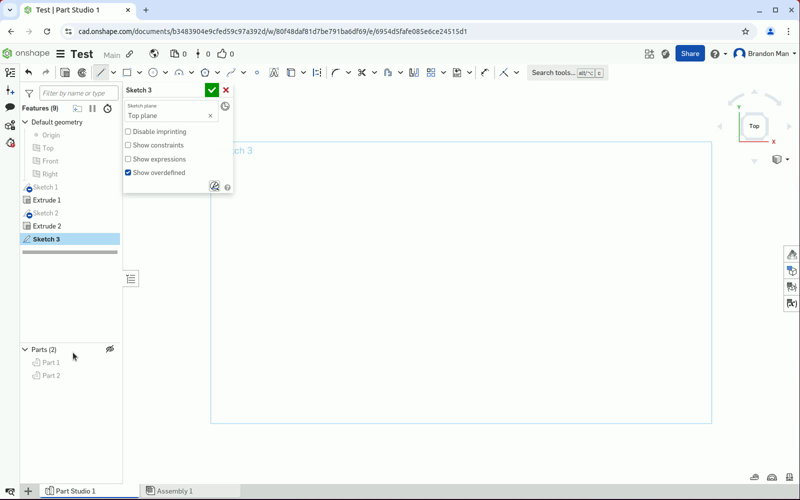
mouse_move(348, 294)
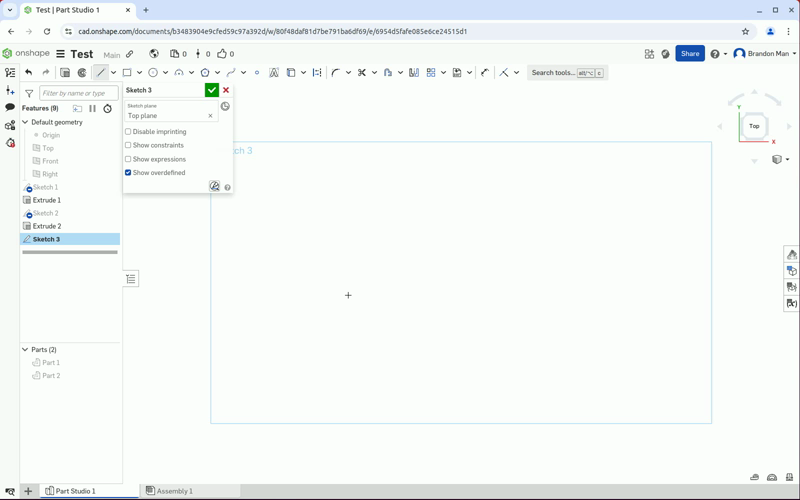
click(348, 294)
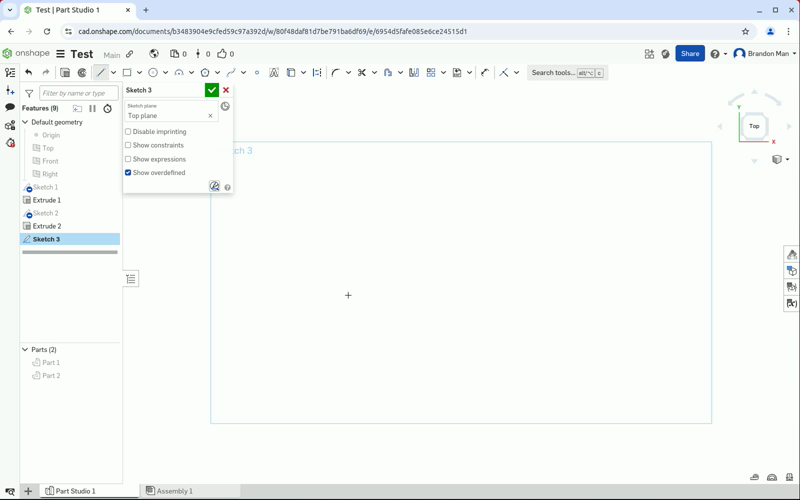
key_up(shift)
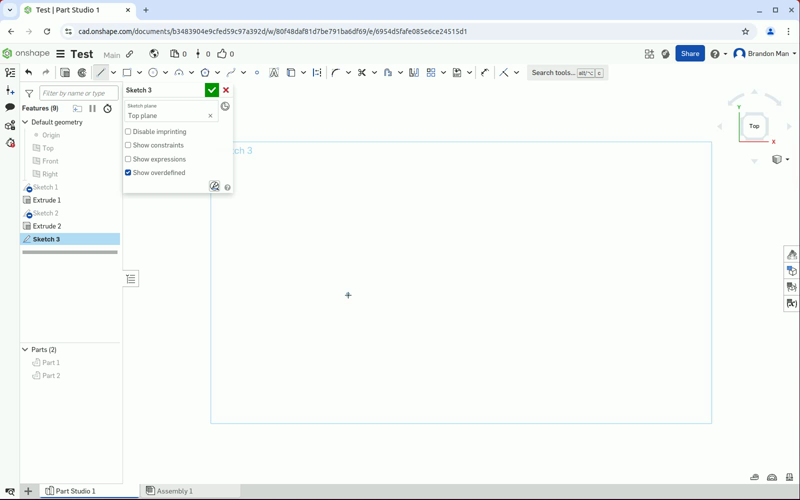
key_down(shift)
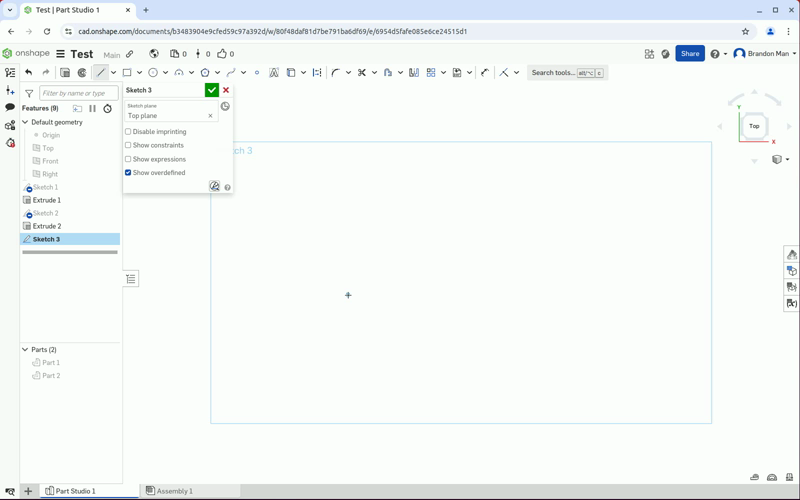
mouse_move(572, 294)
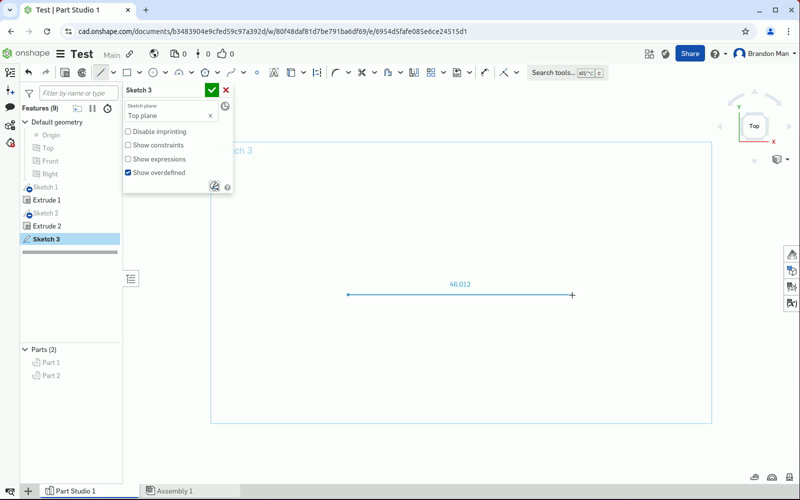
click(572, 294)
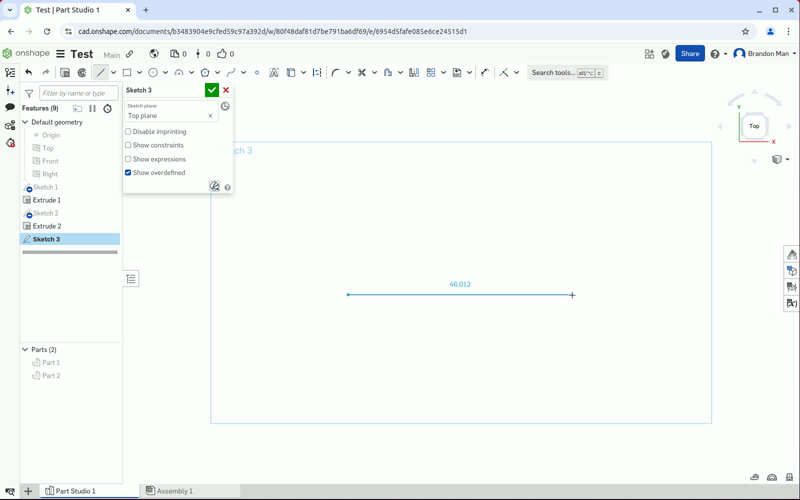
key_up(shift)
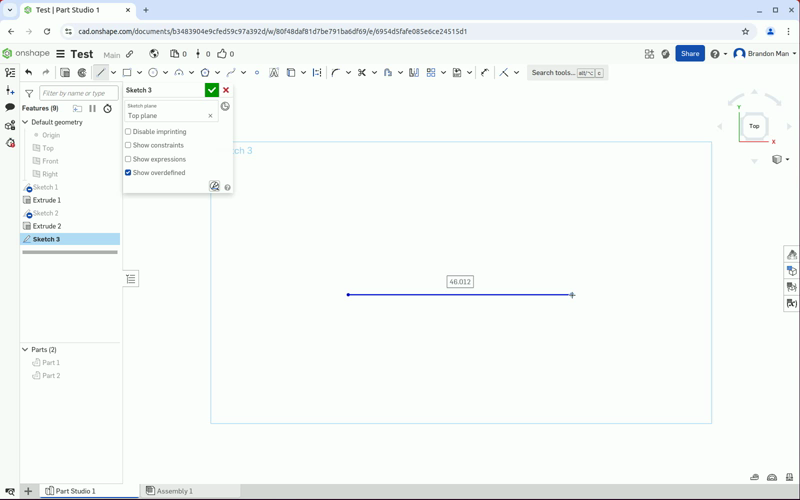
key_down(shift)
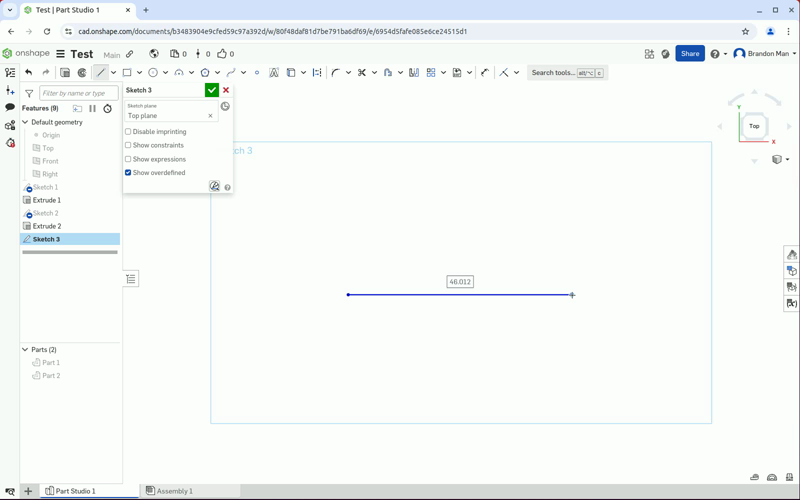
mouse_move(572, 209)
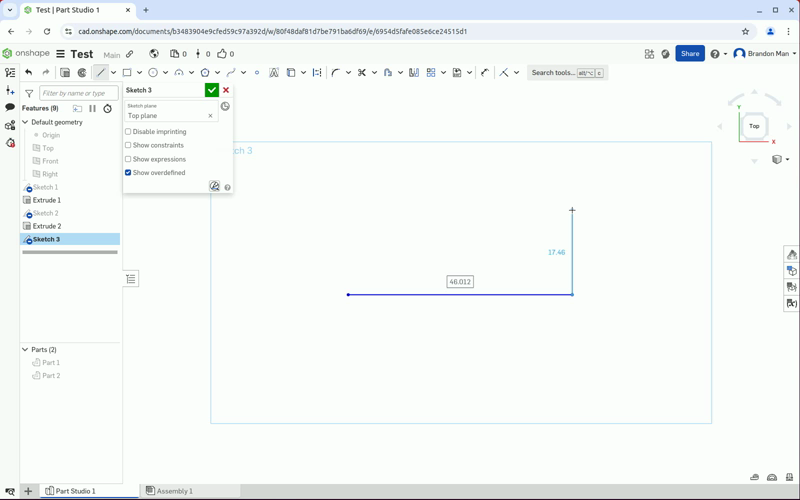
click(572, 209)
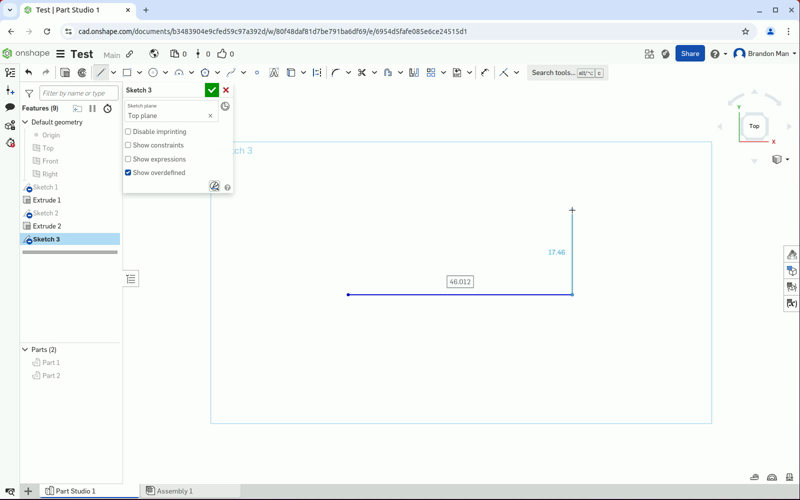
key_up(shift)
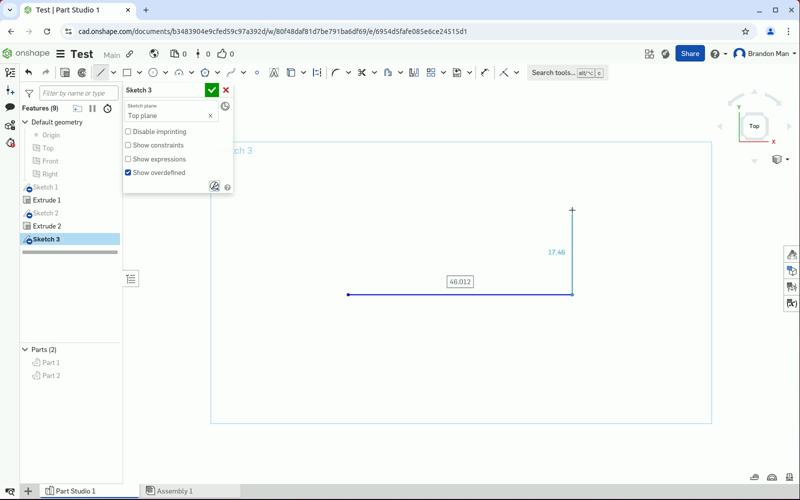
key_down(shift)
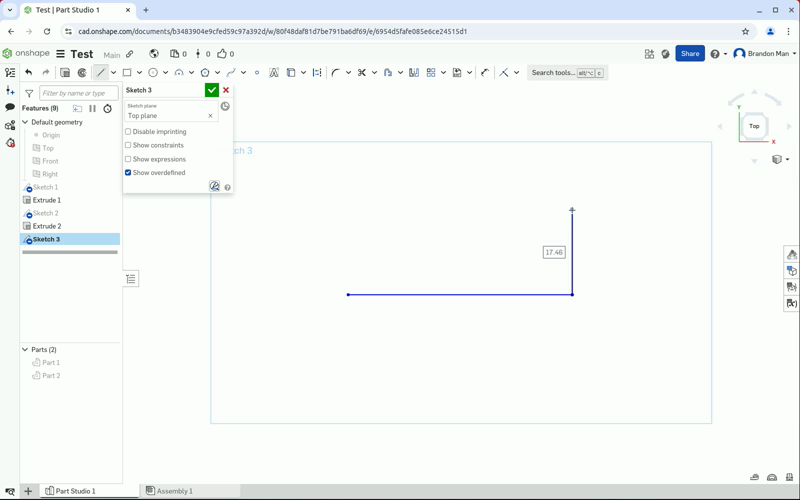
mouse_move(348, 209)
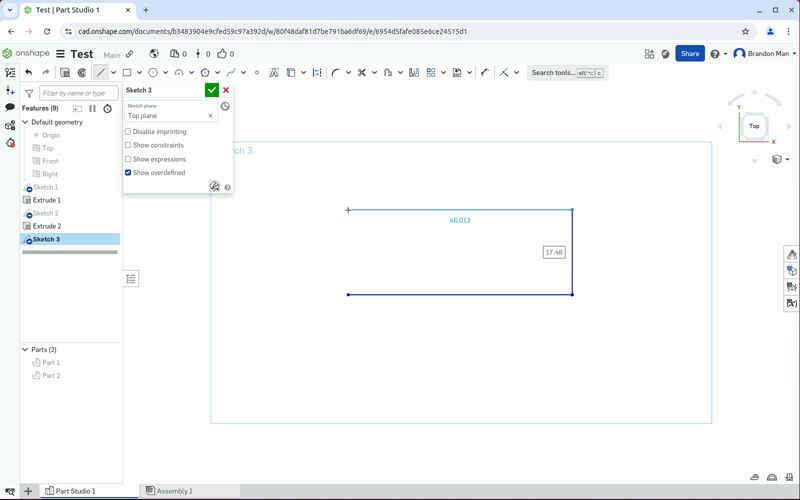
click(348, 209)
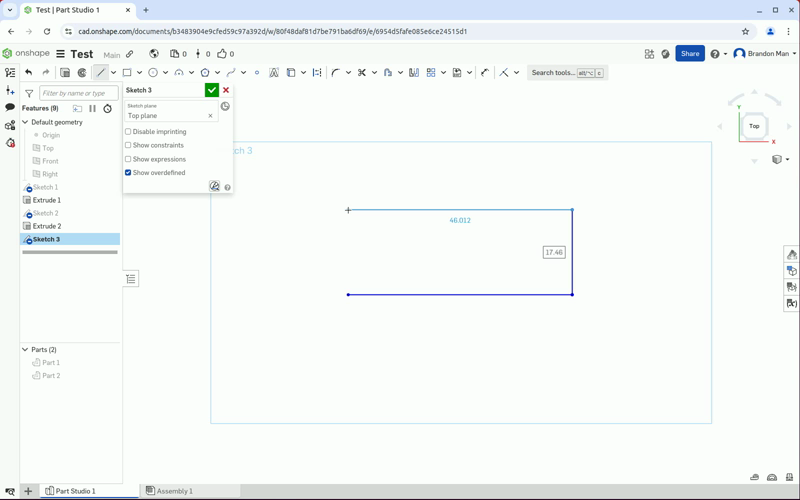
key_up(shift)
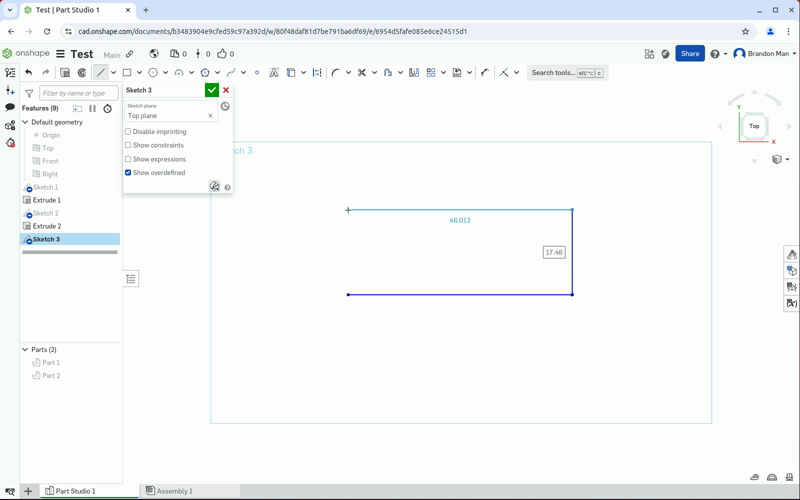
key_down(shift)
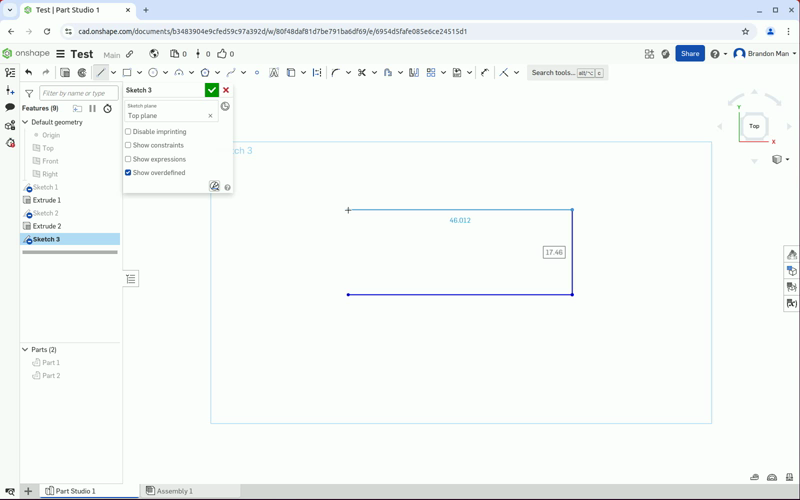
mouse_move(348, 294)
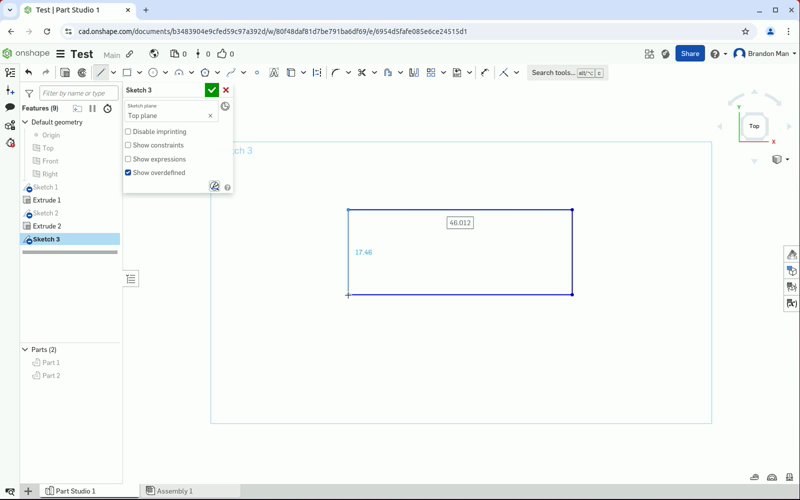
key_up(shift)
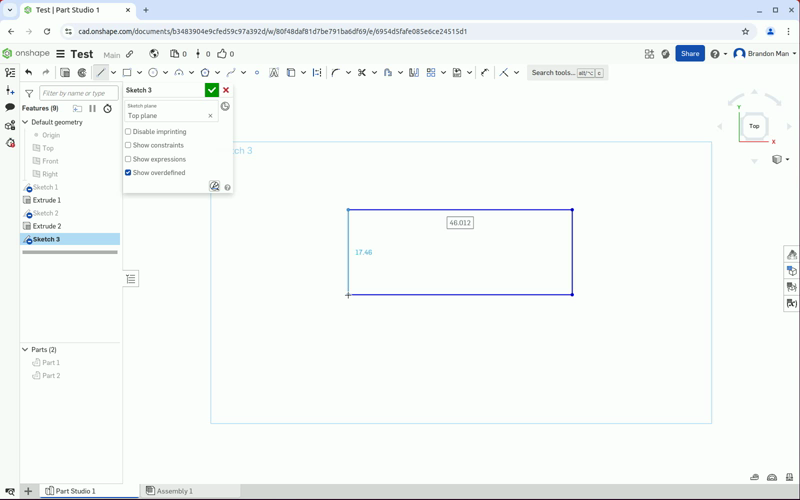
click(348, 294)
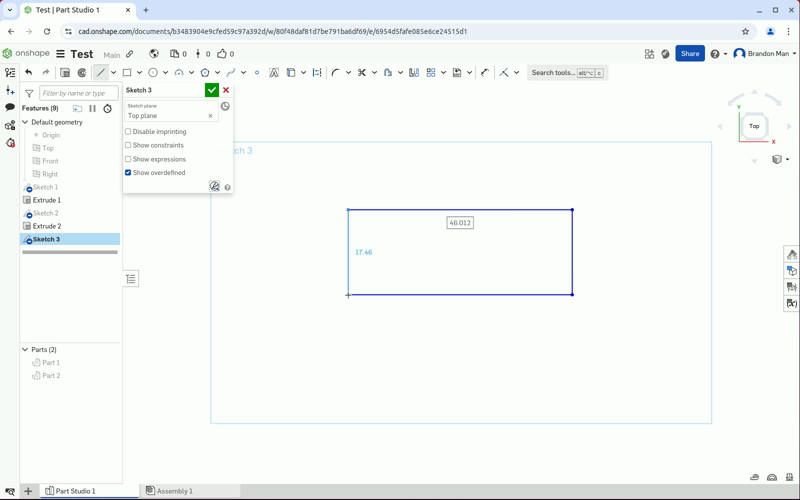
key(esc)
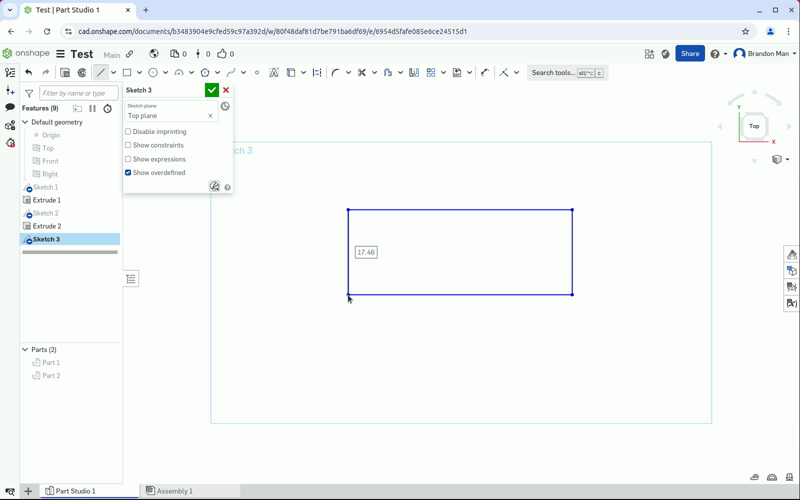
mouse_move(439, 223)
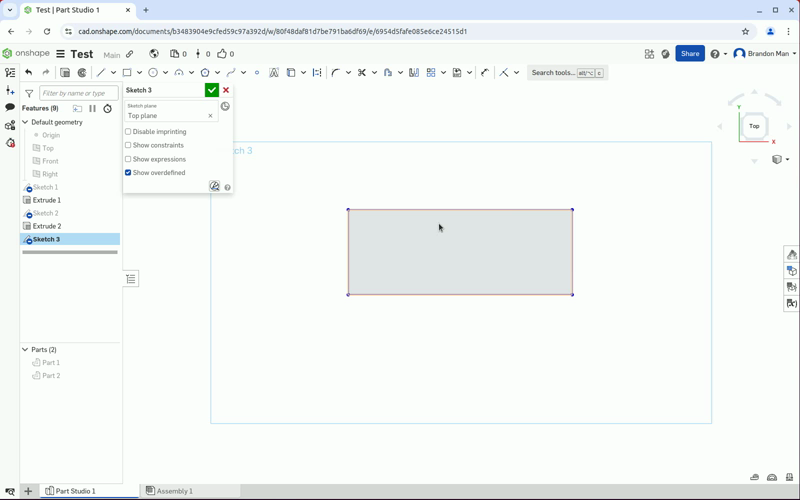
click(439, 223)
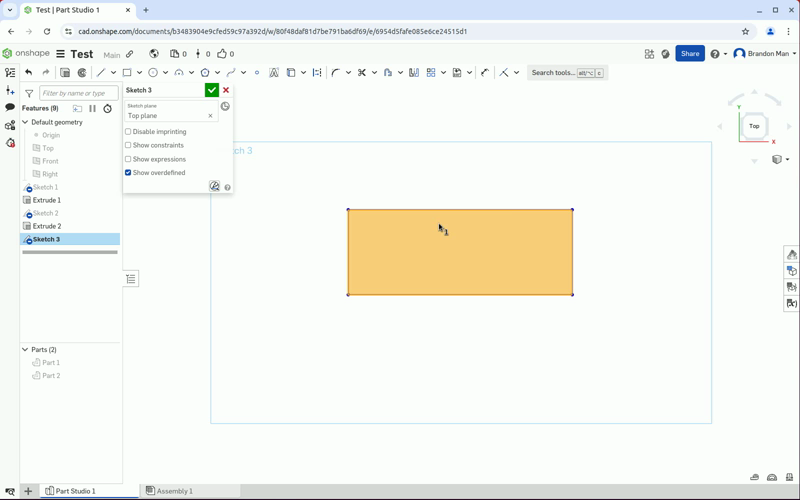
mouse_move(73, 352)
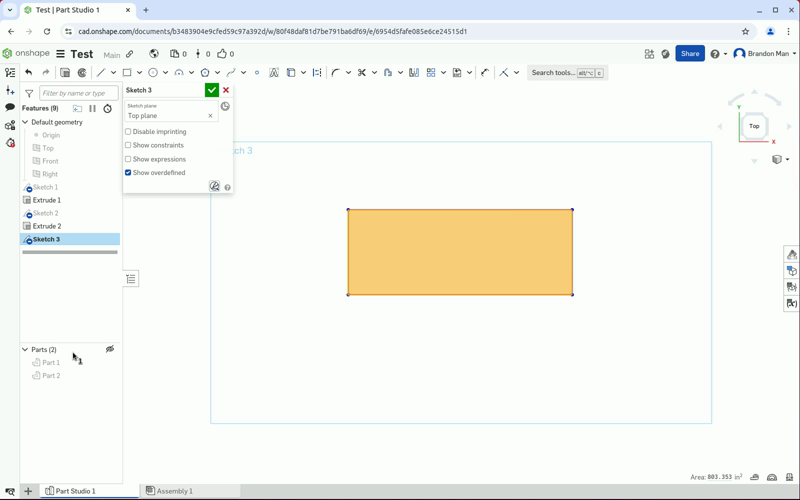
key(shift+y)
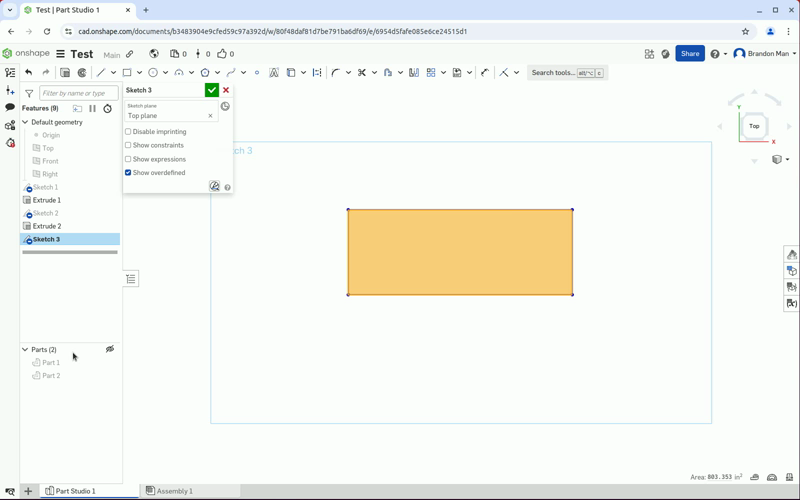
key(shift+e)
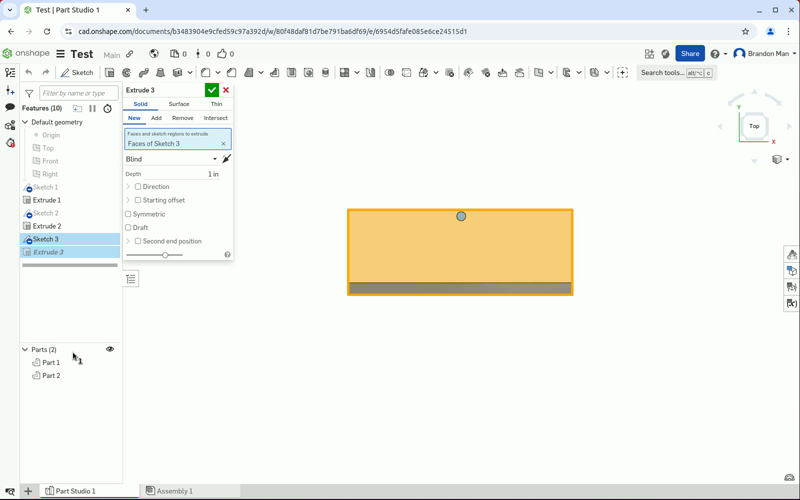
mouse_move(143, 106)
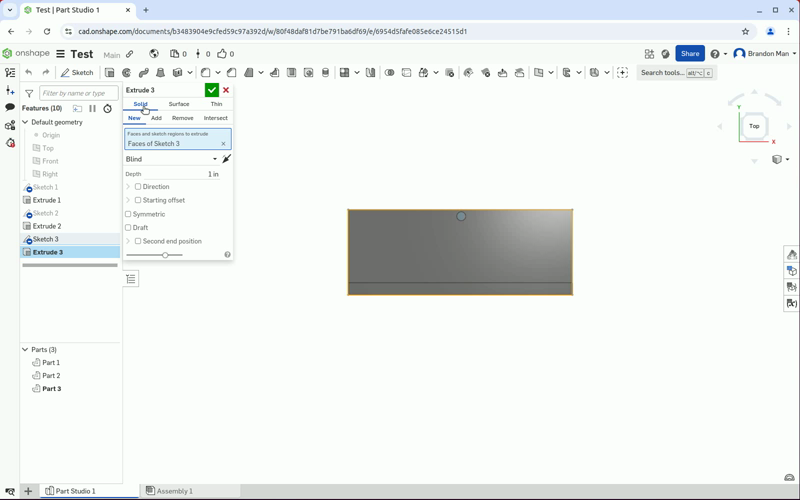
click(143, 106)
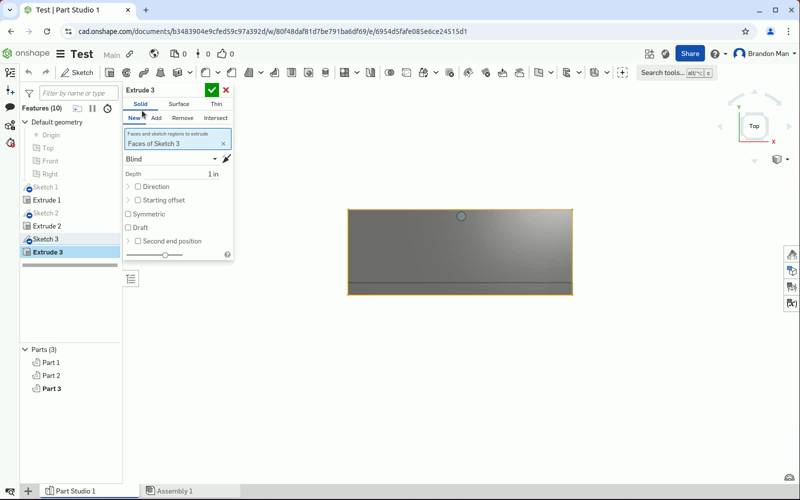
mouse_move(137, 120)
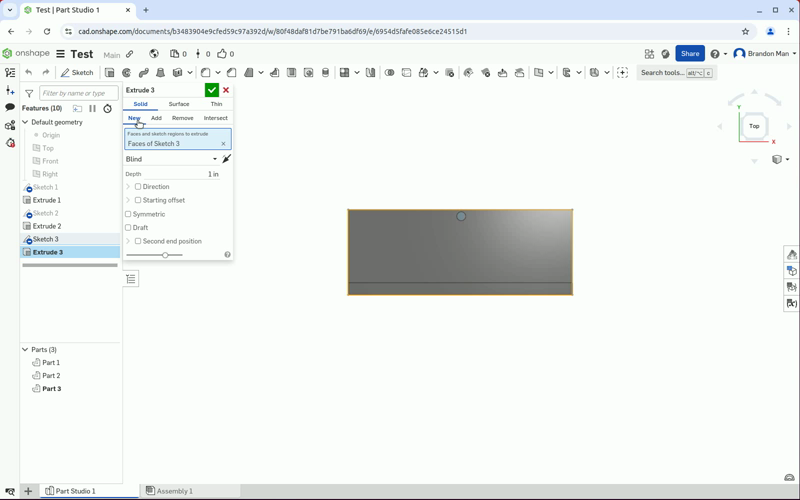
click(137, 120)
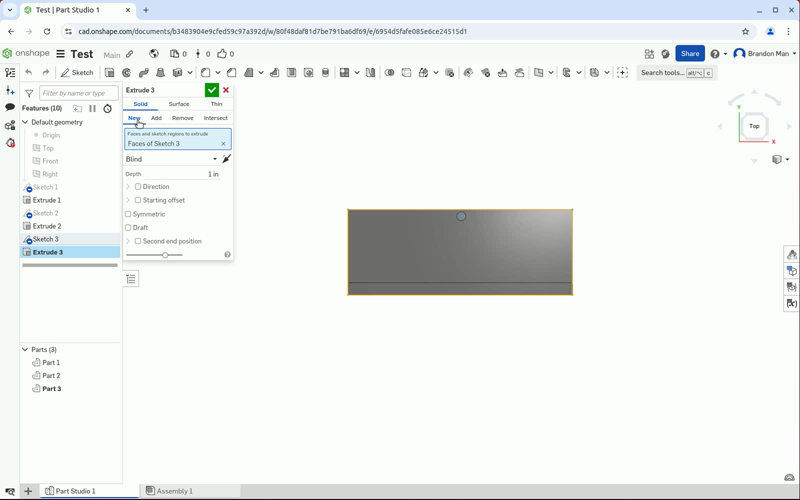
key(tab, 4)
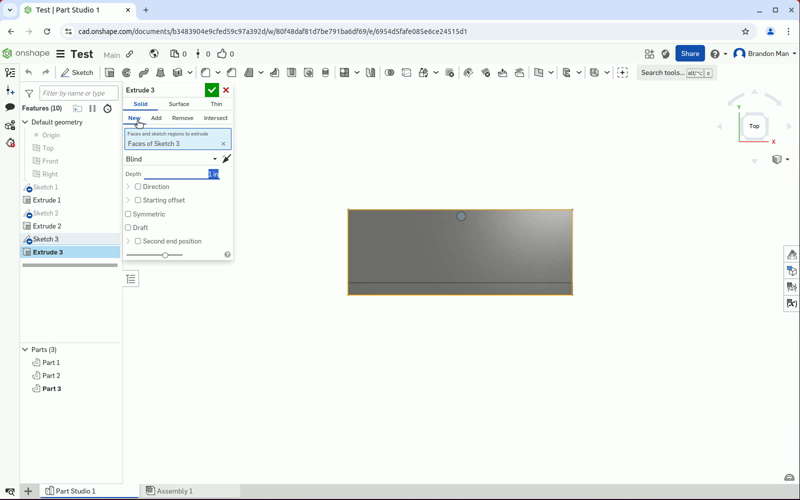
text(0.963)
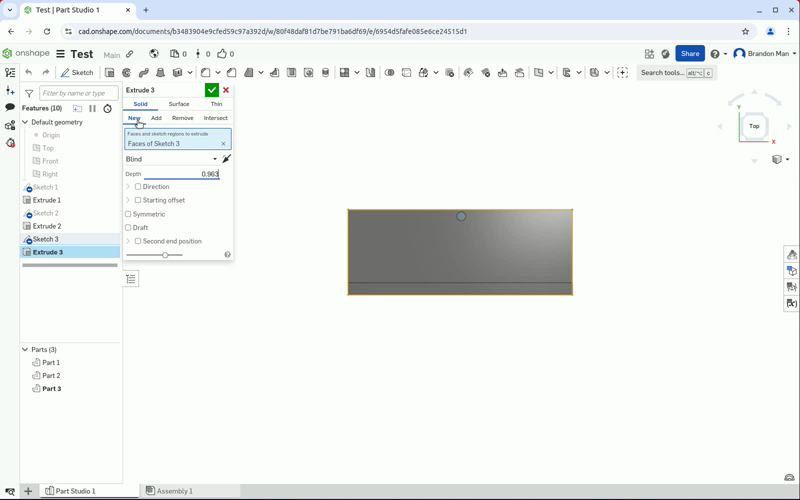
key(enter)
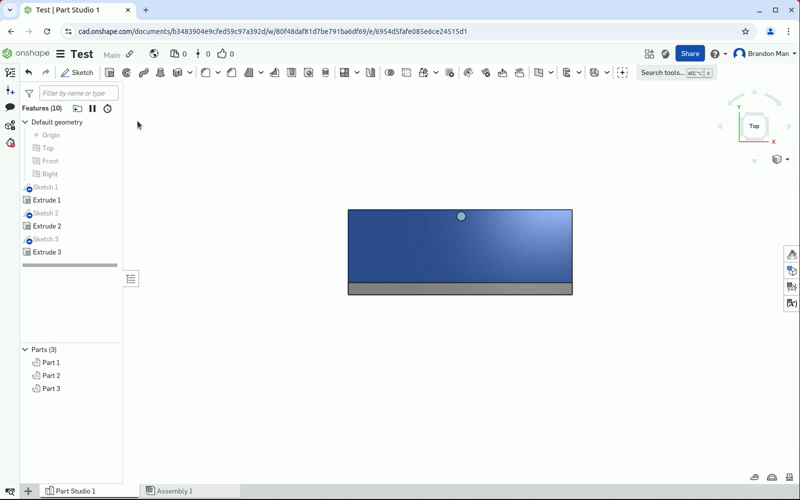
key(shift+h)
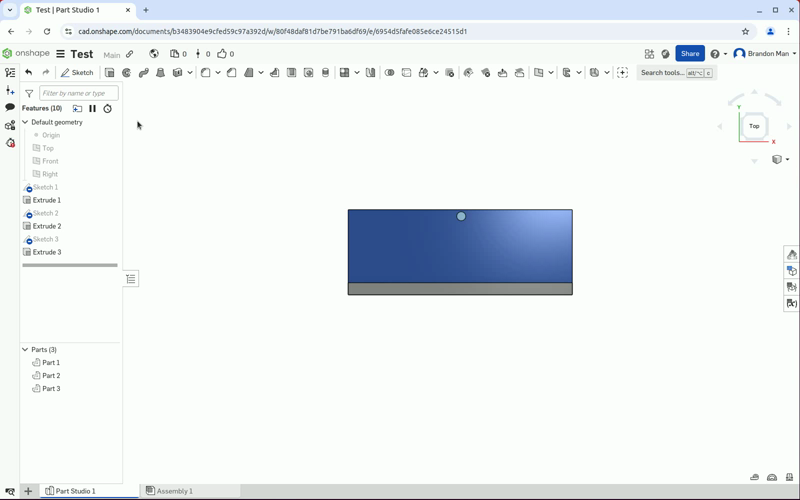
key(shift+h)
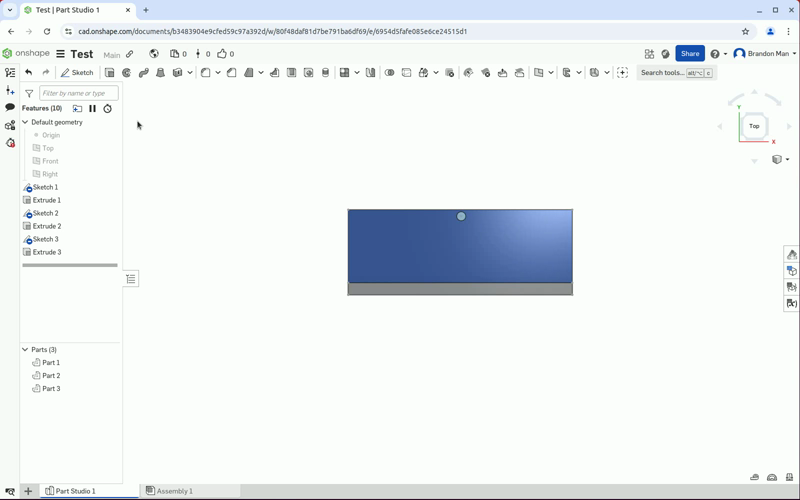
key(shift+7)
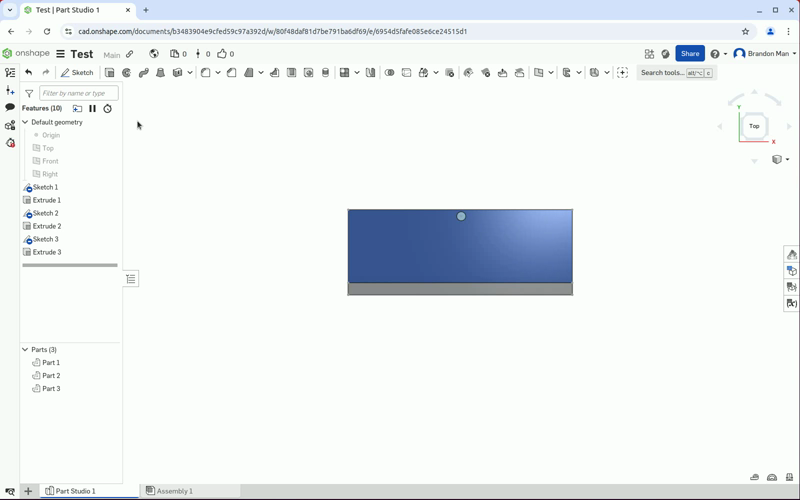
key(up, 3)
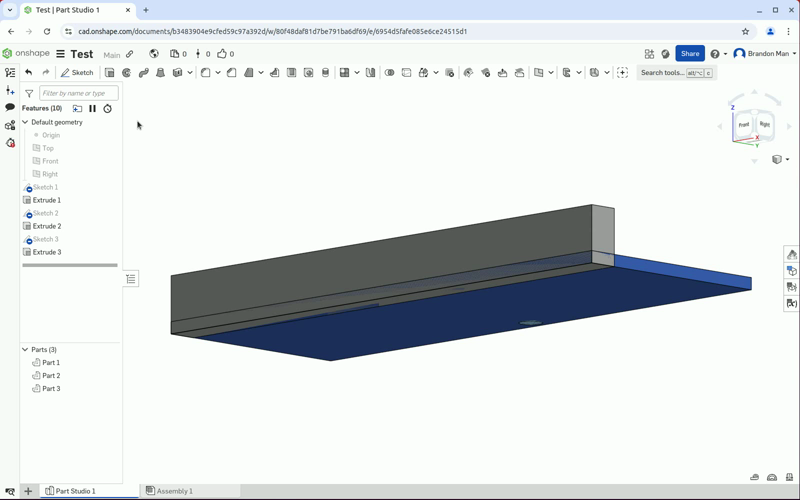
key(left, 3)
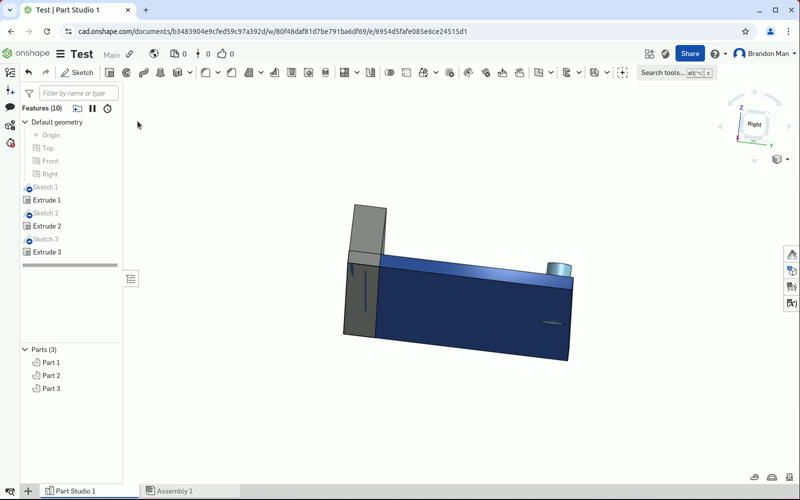
key(right, 3)
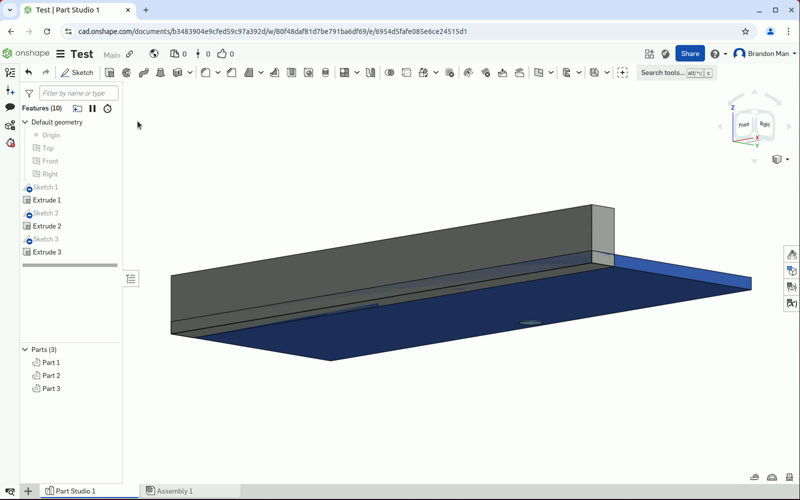
key(down, 3)
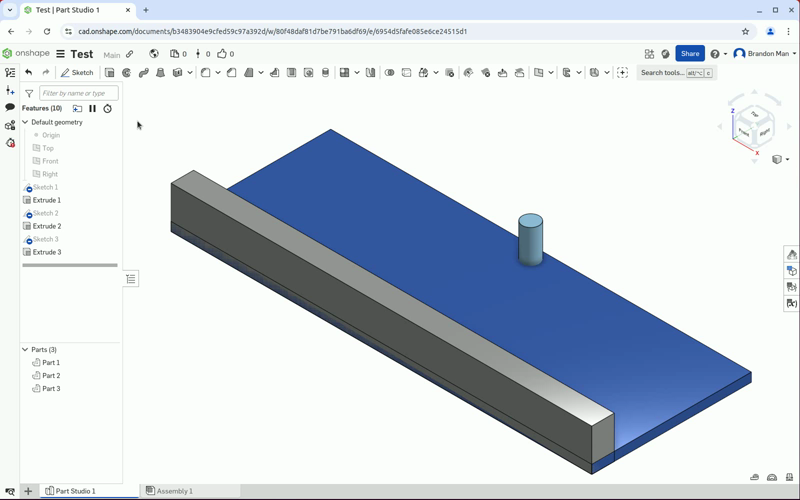
mouse_move(73, 189)
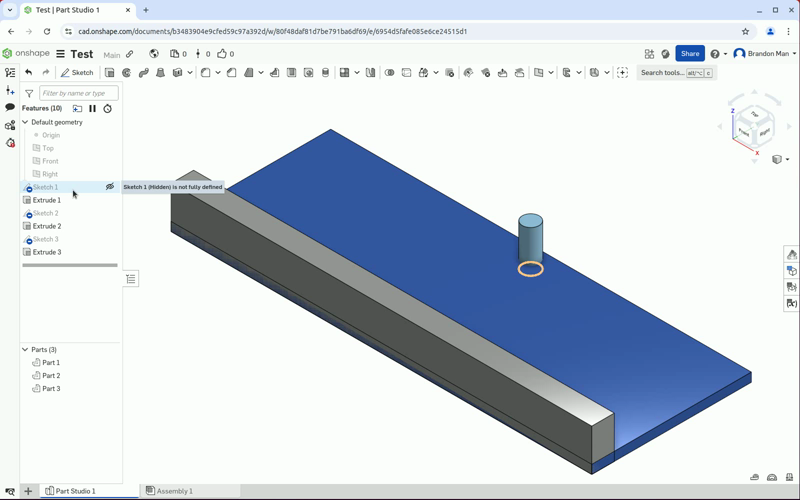
click(73, 189)